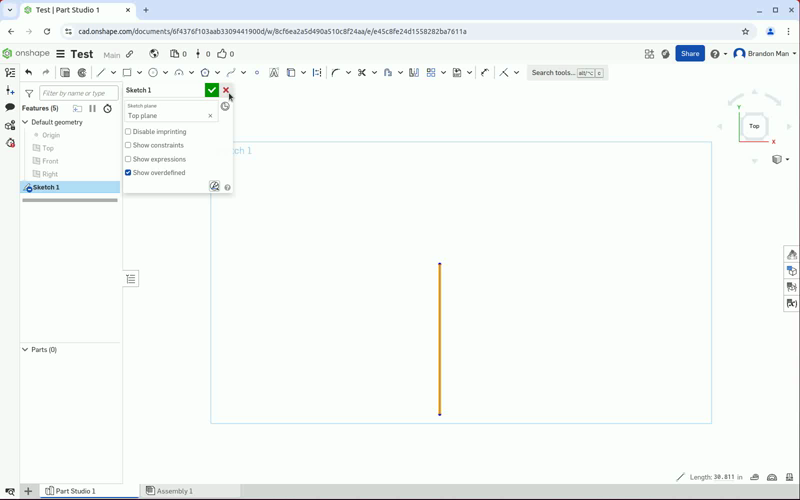
key(shift+h)
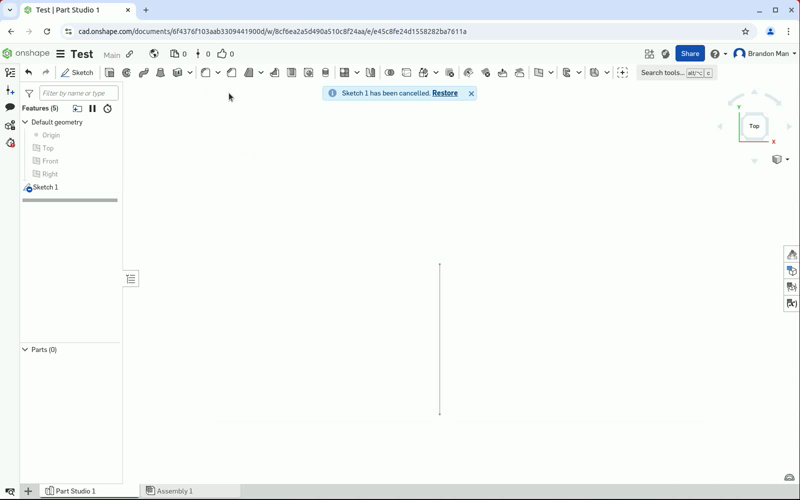
key(shift+s)
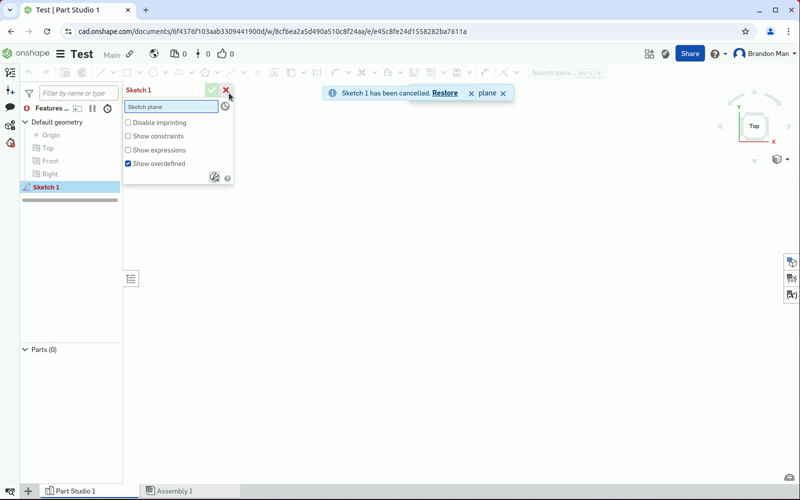
mouse_move(73, 150)
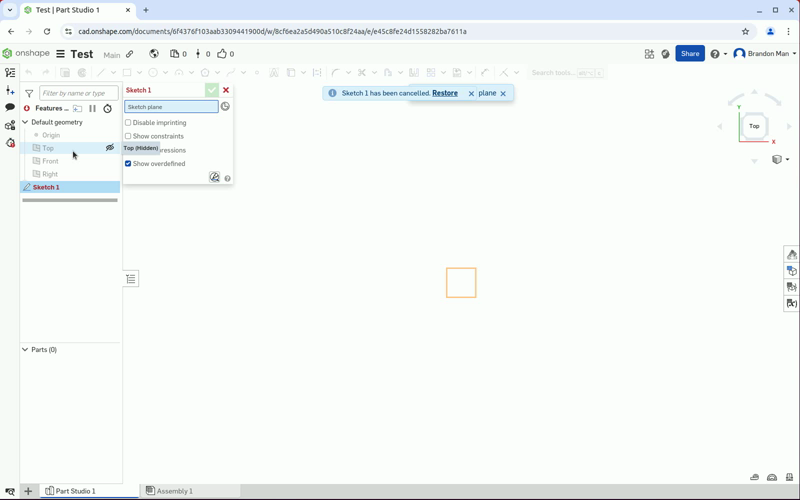
click(73, 150)
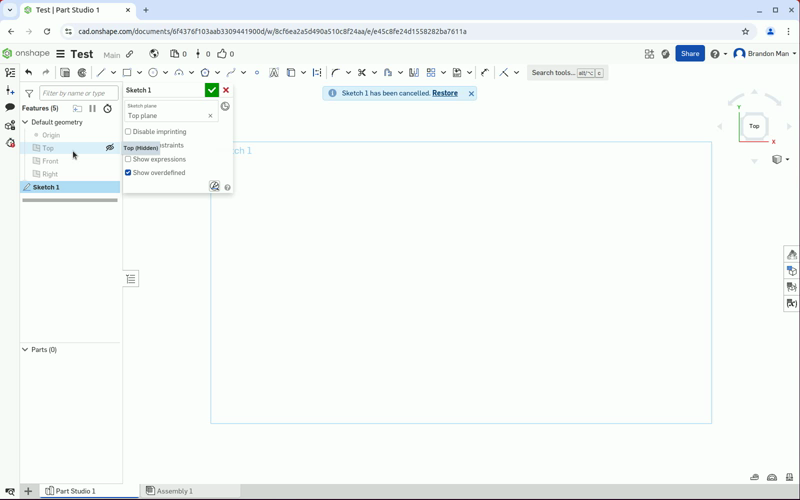
mouse_move(73, 352)
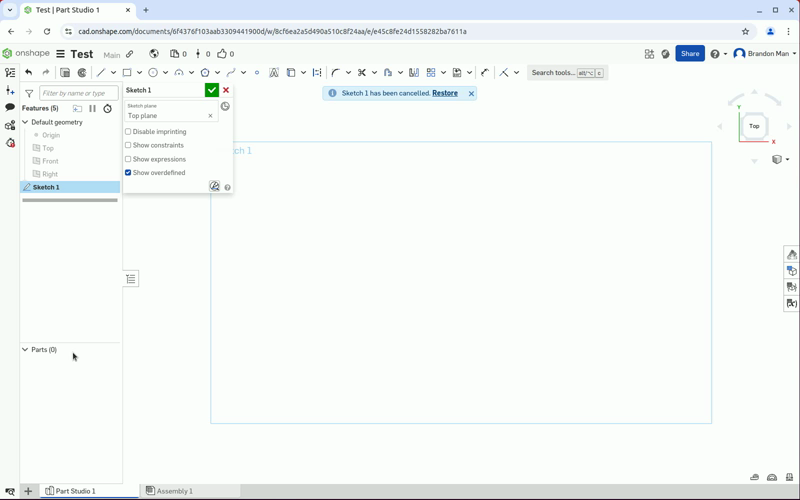
key(y)
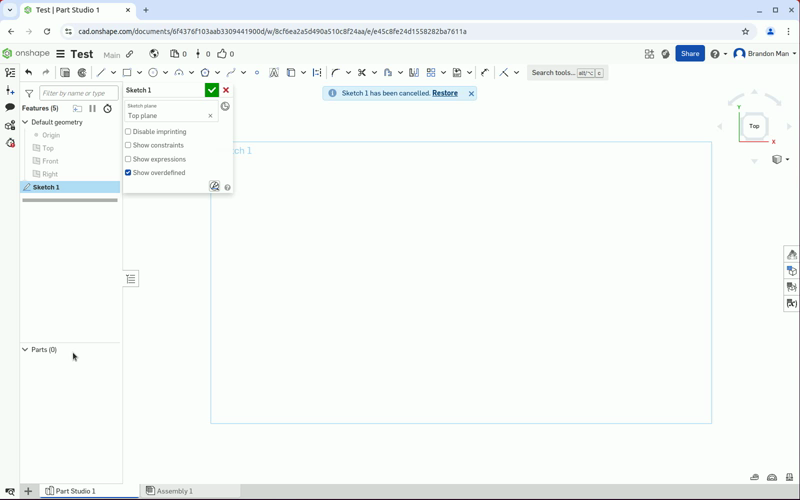
key(l)
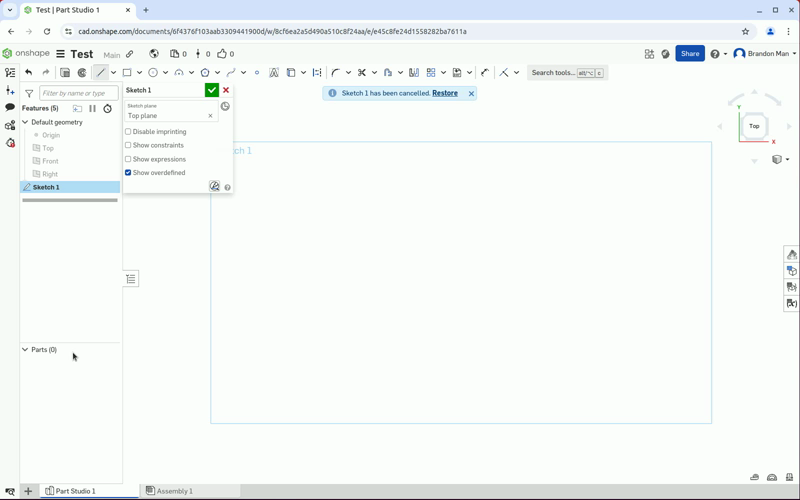
key_down(shift)
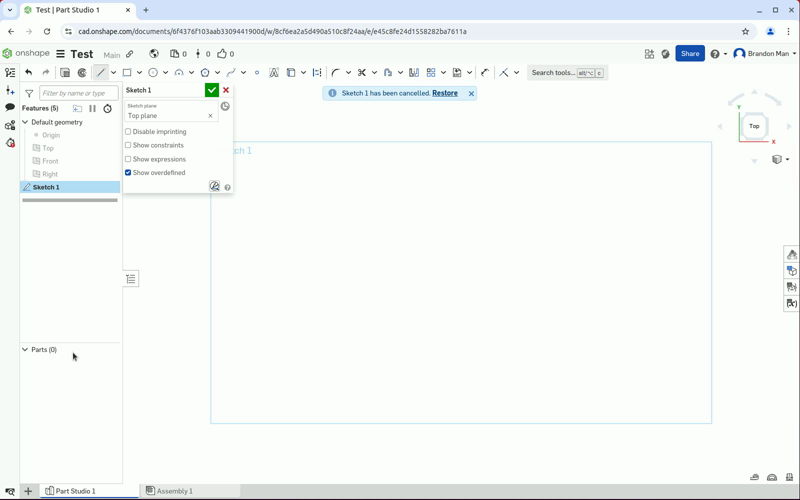
mouse_move(349, 282)
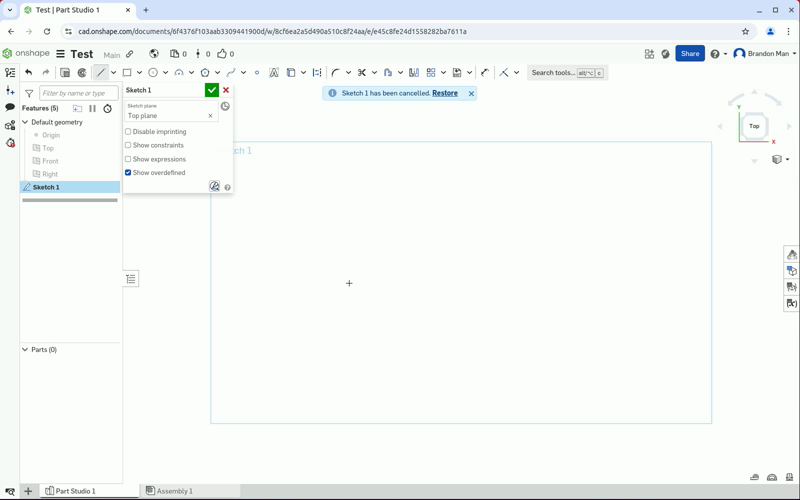
click(349, 282)
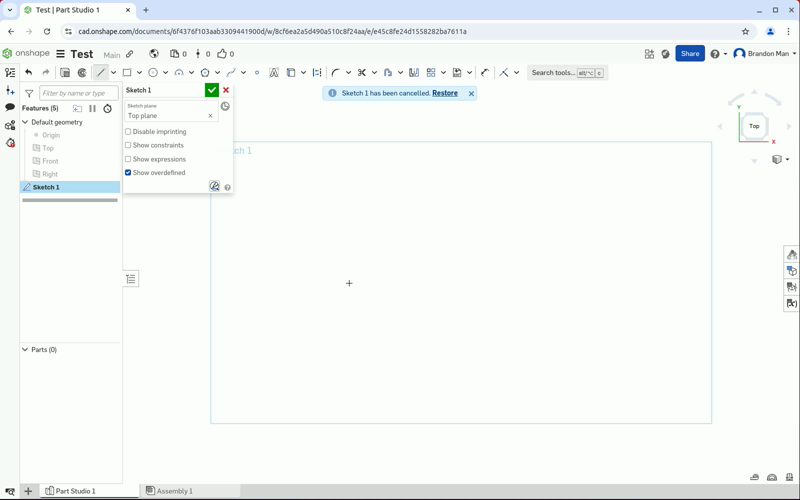
key_up(shift)
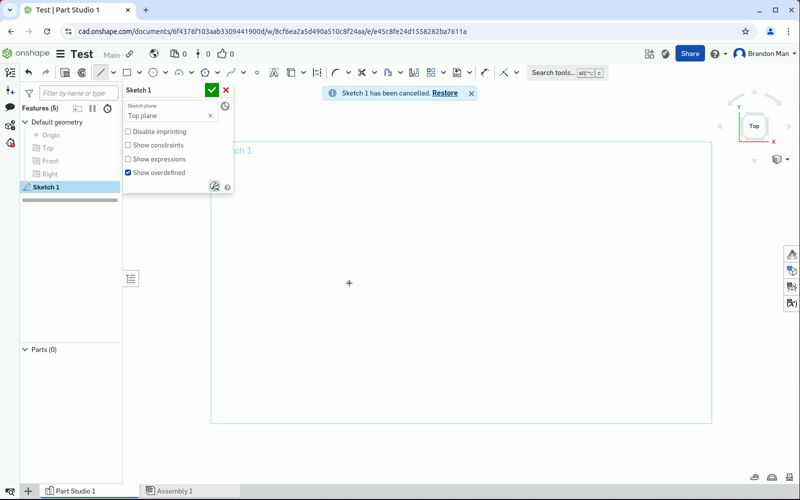
key_down(shift)
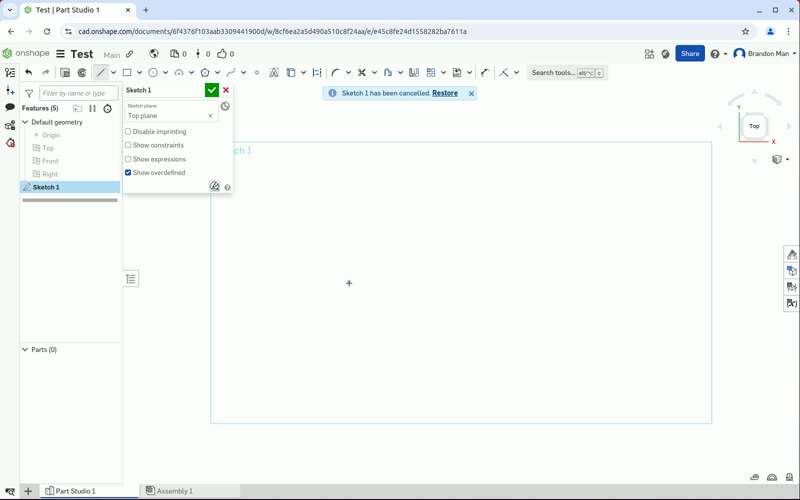
mouse_move(405, 378)
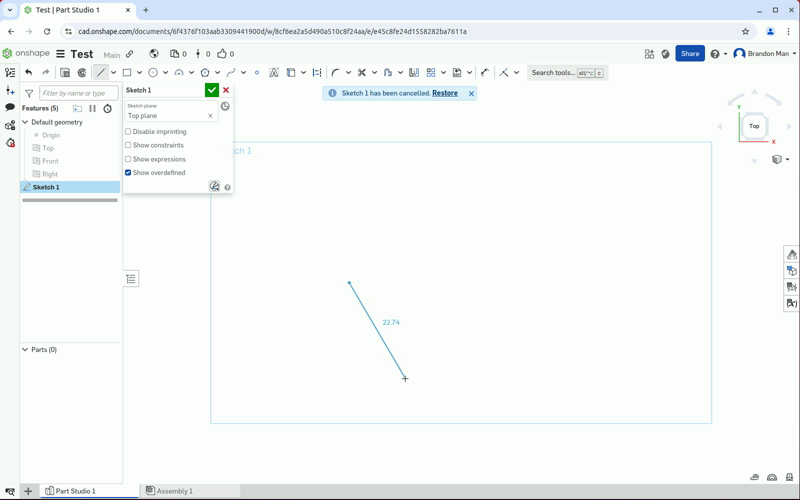
click(405, 378)
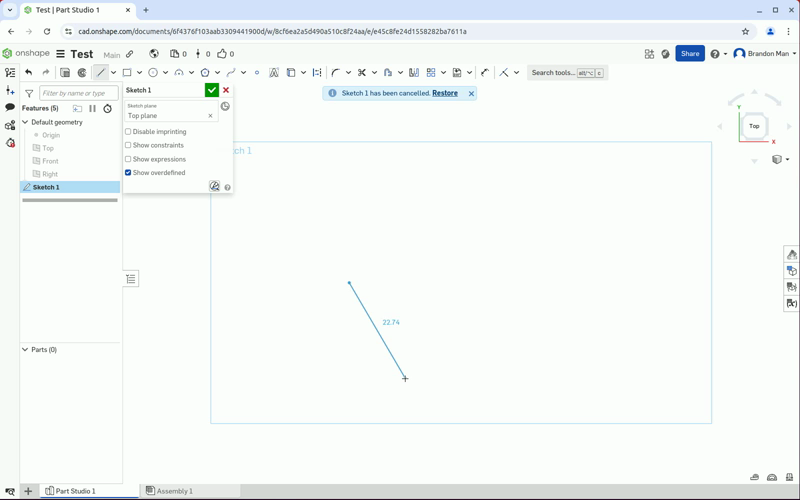
key_up(shift)
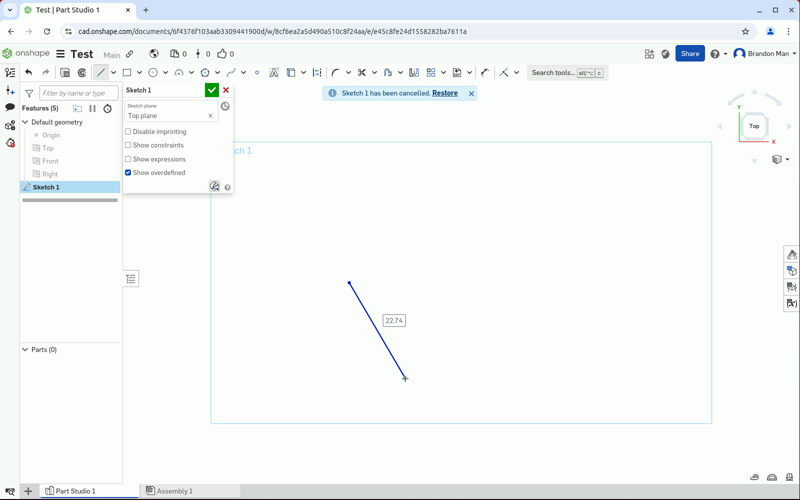
key_down(shift)
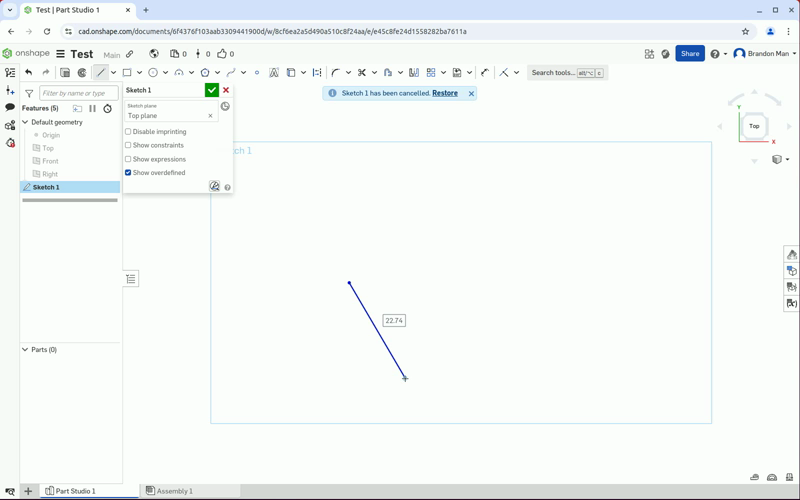
mouse_move(514, 378)
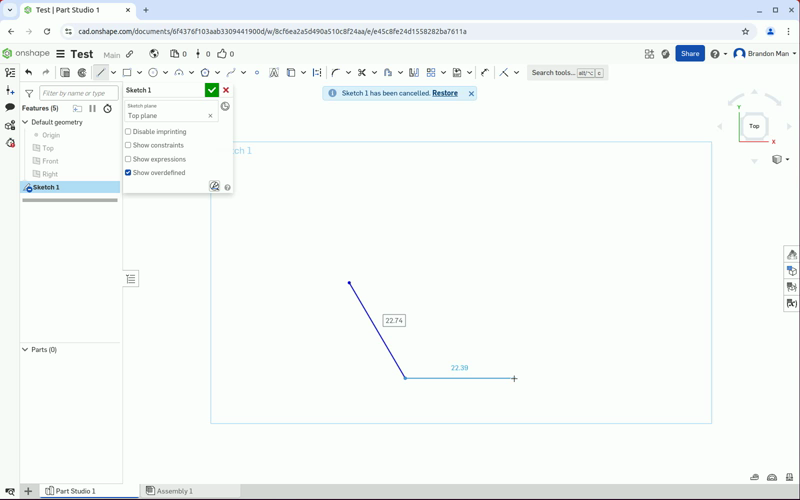
click(514, 378)
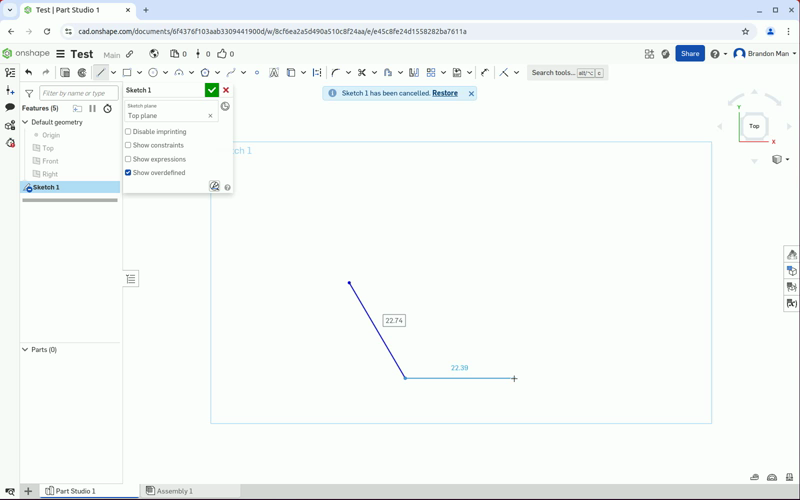
key_up(shift)
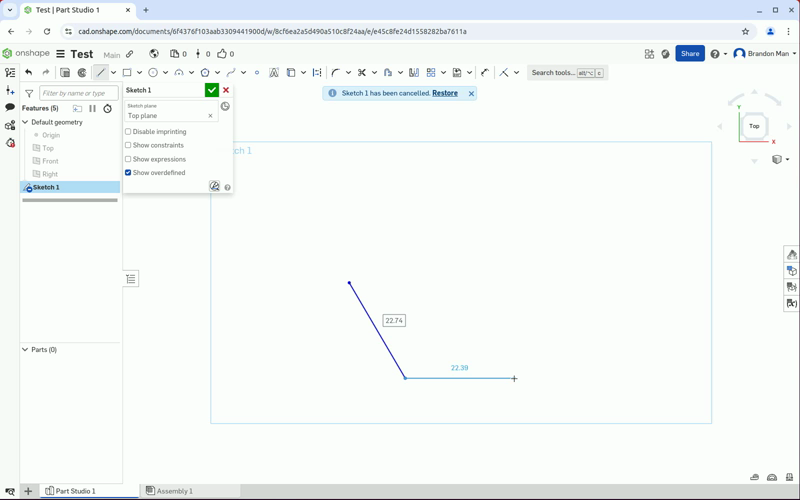
key_down(shift)
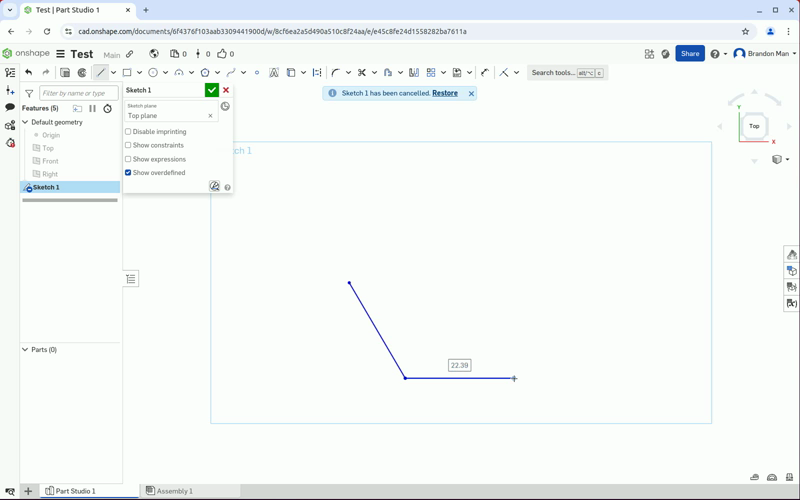
mouse_move(569, 282)
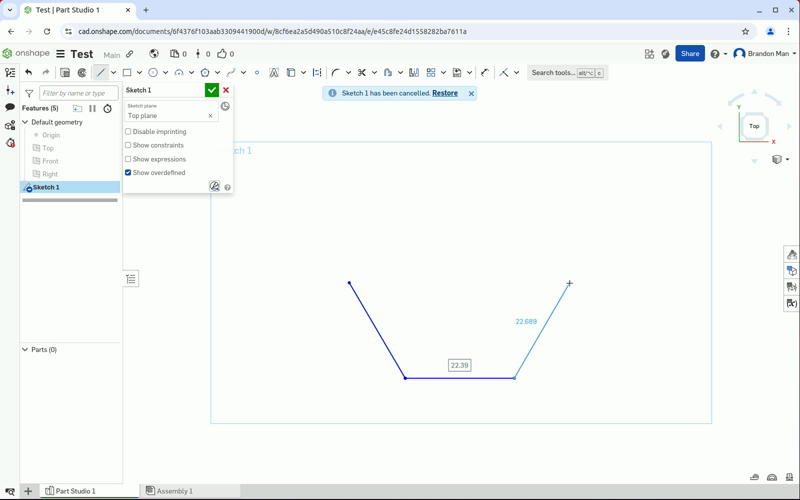
click(569, 282)
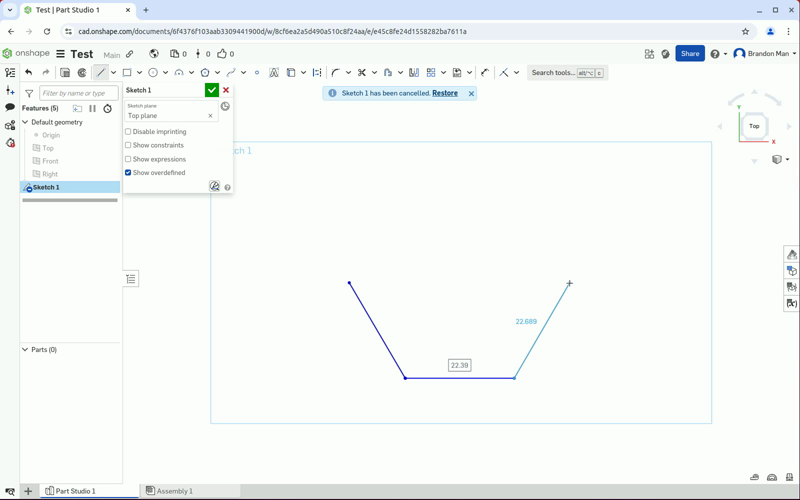
key_up(shift)
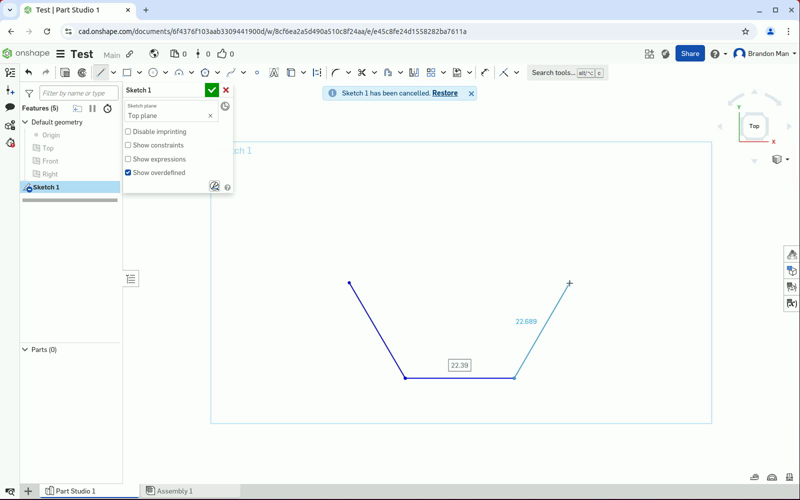
key_down(shift)
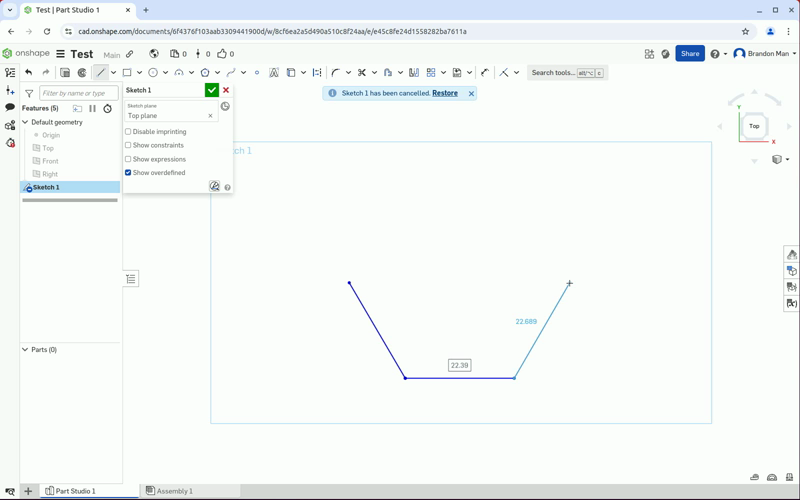
mouse_move(514, 187)
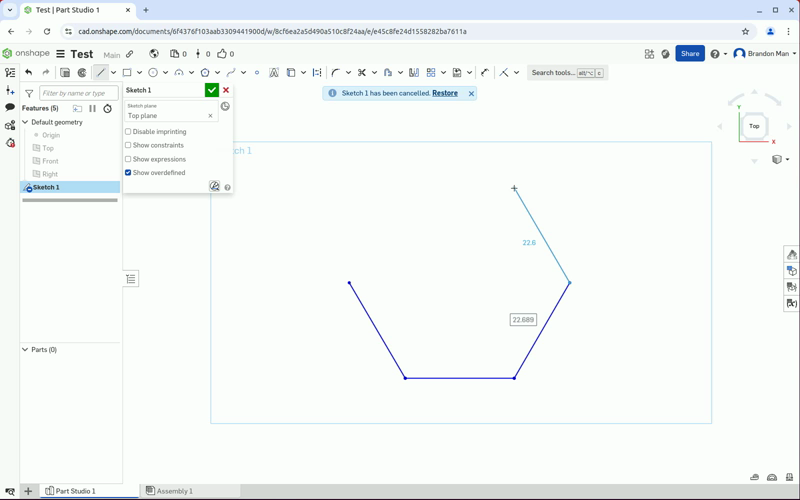
click(514, 187)
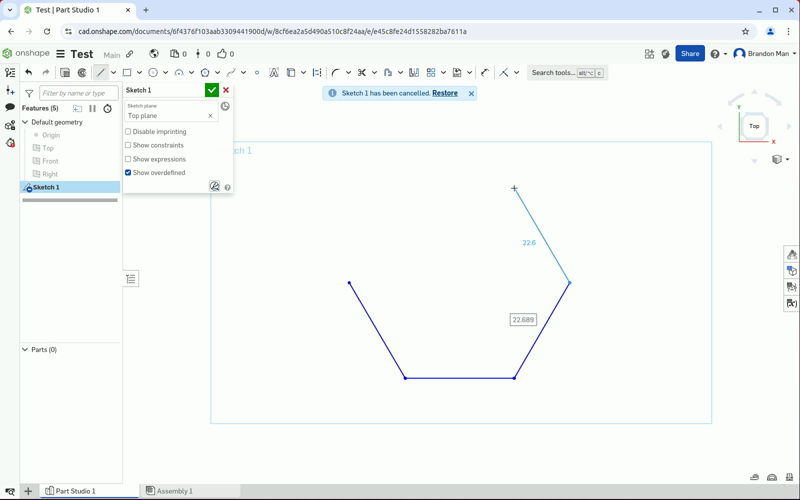
key_up(shift)
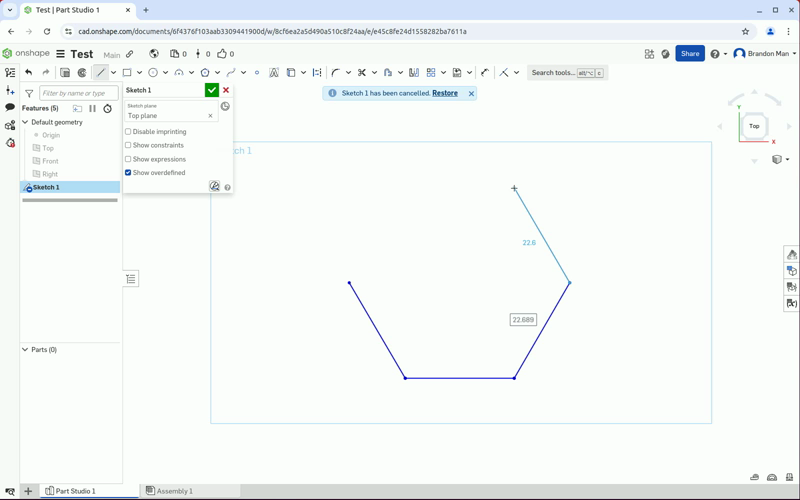
key_down(shift)
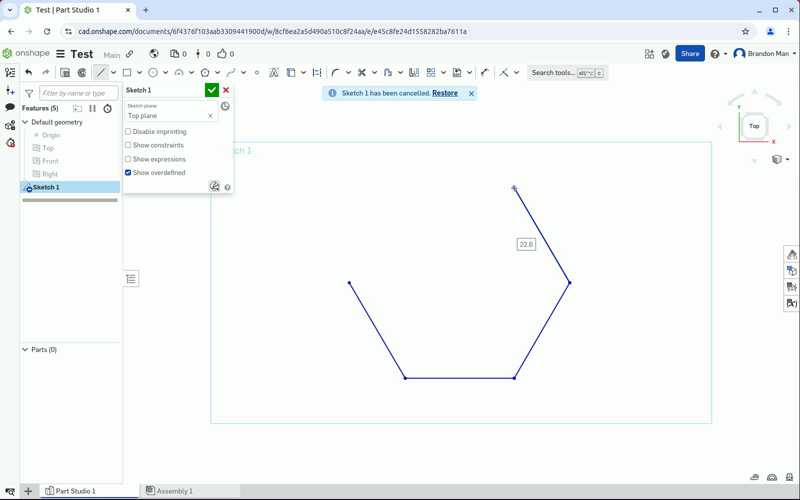
mouse_move(405, 187)
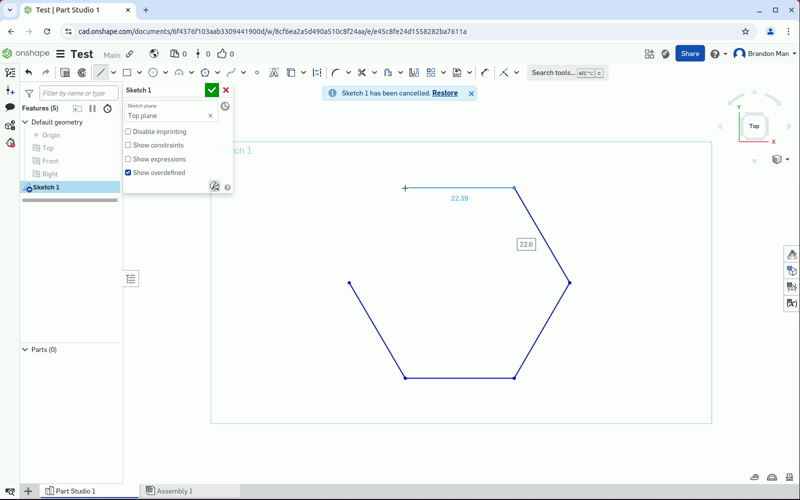
click(405, 187)
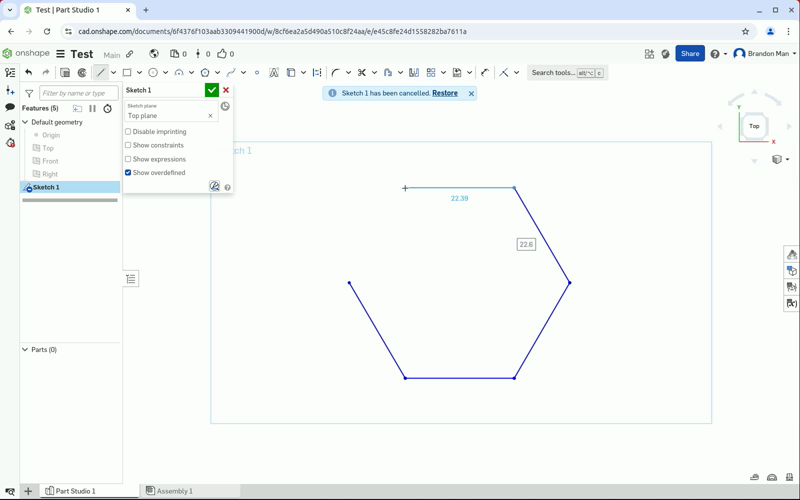
key_up(shift)
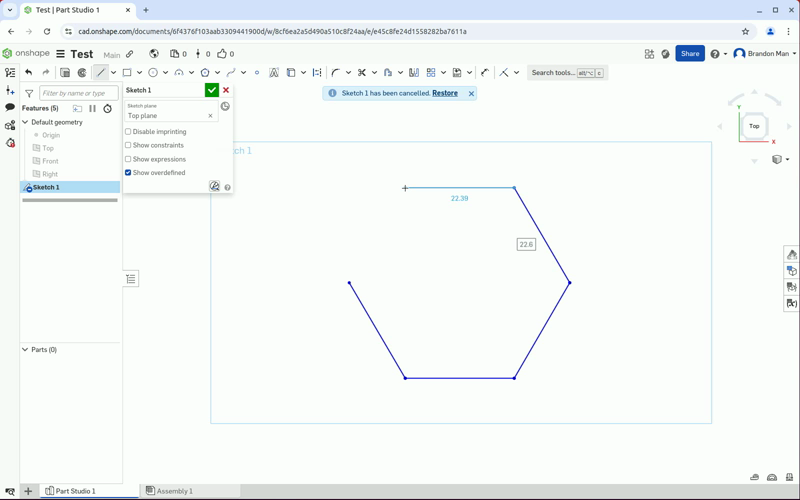
key_down(shift)
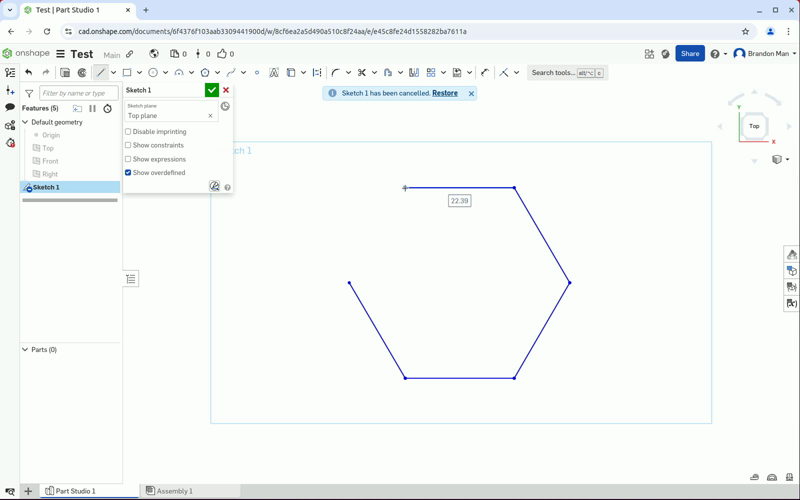
mouse_move(349, 282)
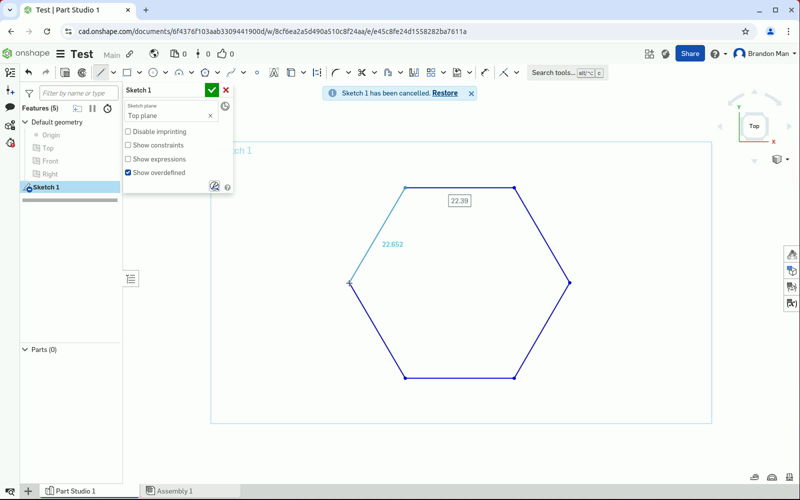
key_up(shift)
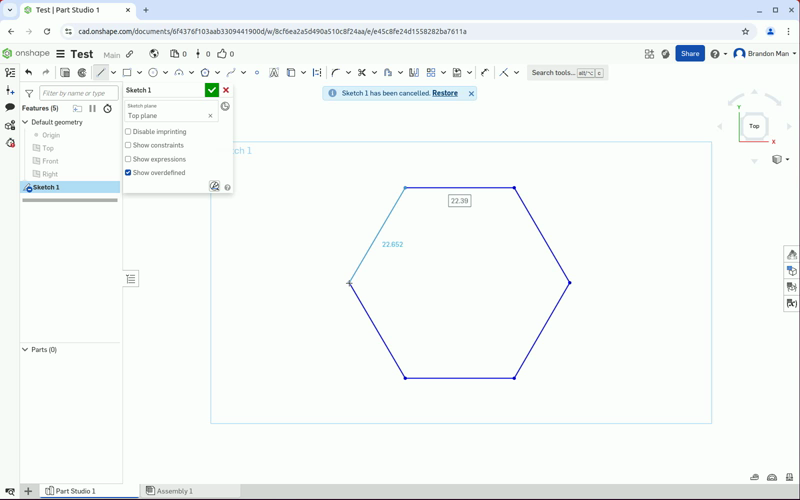
click(349, 282)
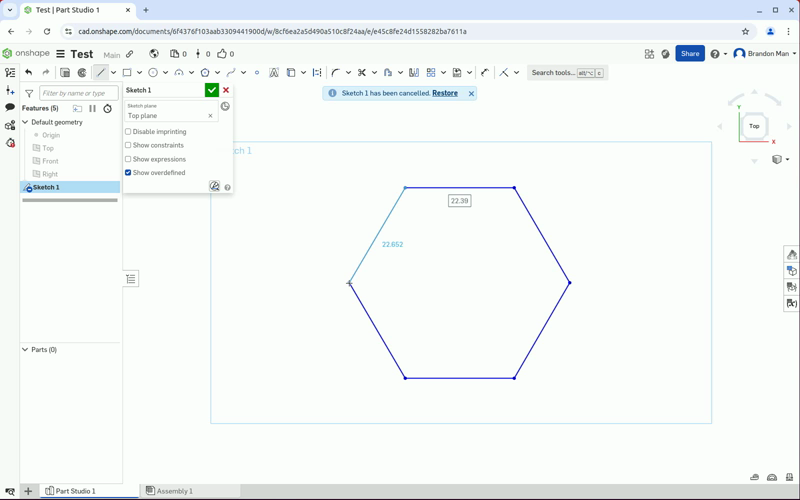
key(esc)
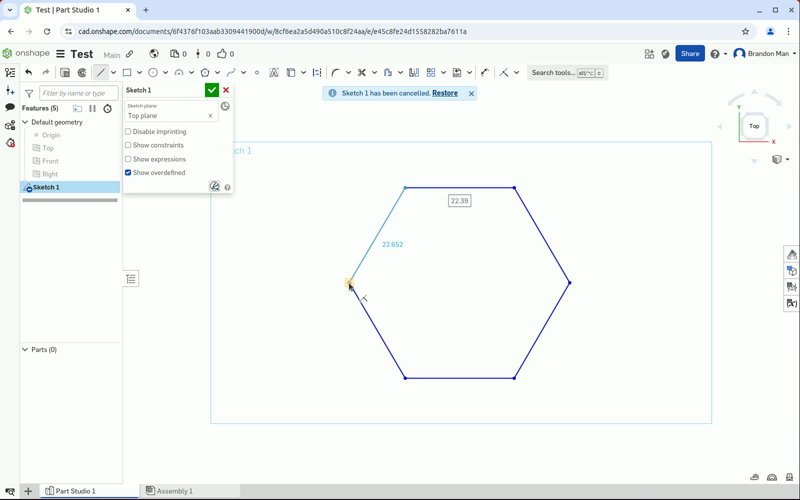
mouse_move(433, 228)
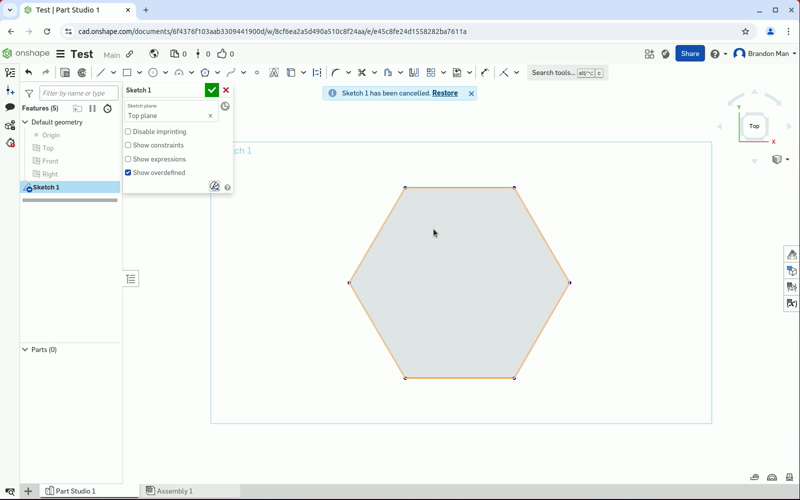
click(433, 228)
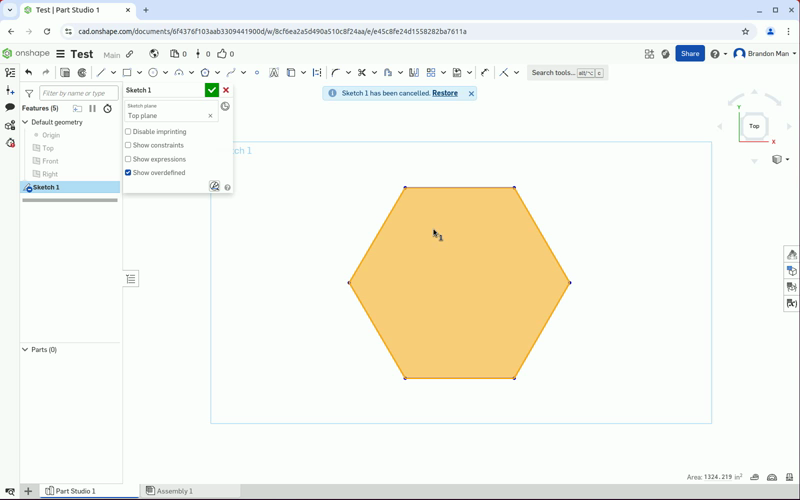
mouse_move(73, 352)
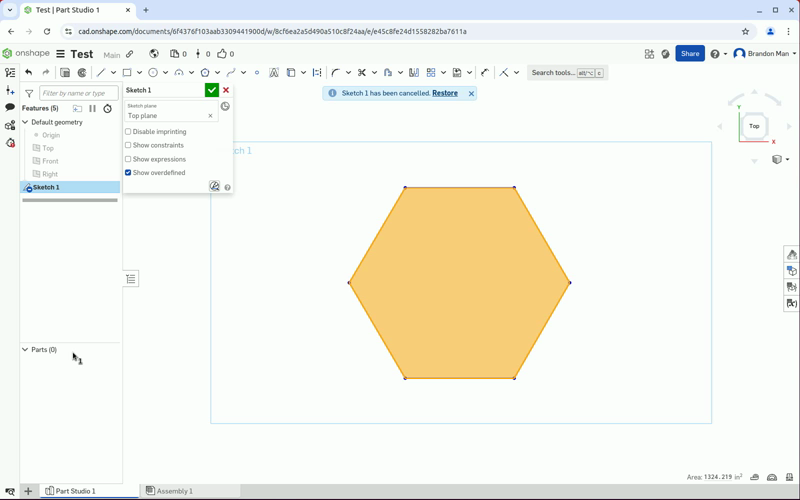
key(shift+y)
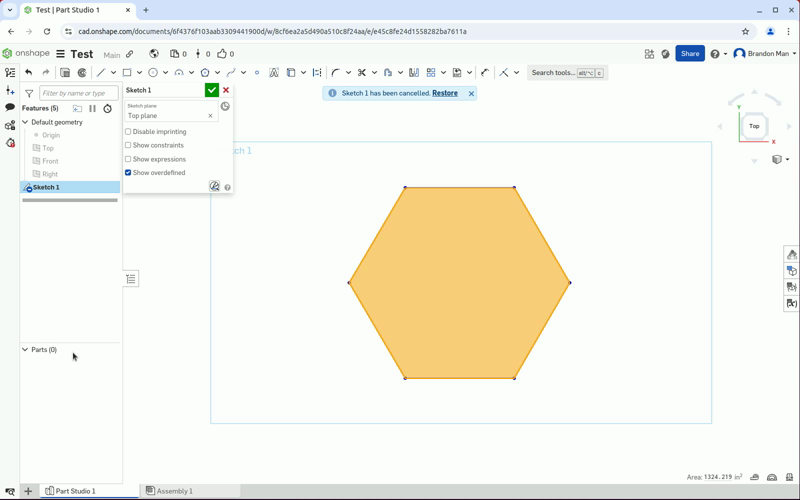
key(shift+e)
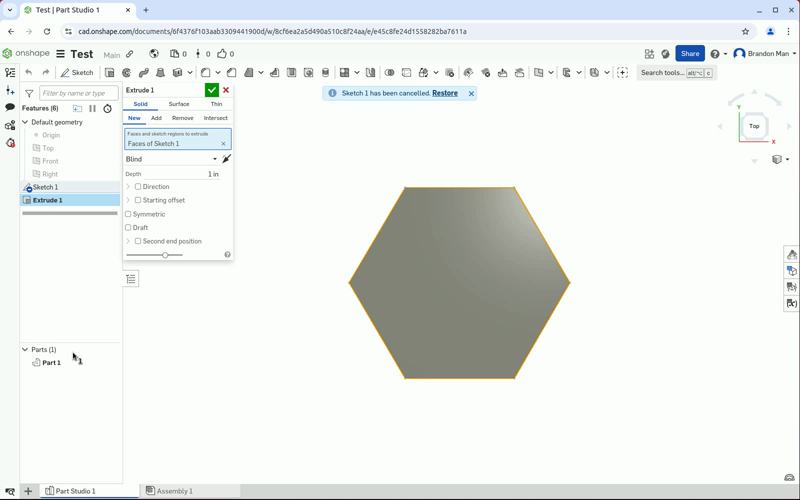
mouse_move(143, 106)
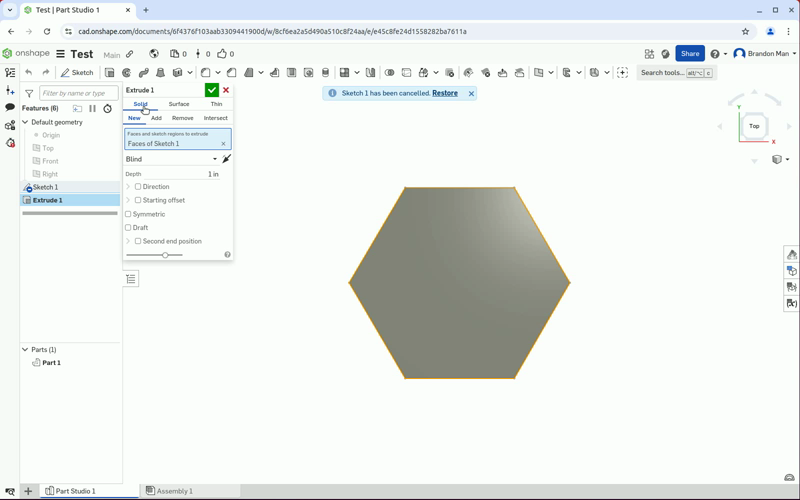
click(143, 106)
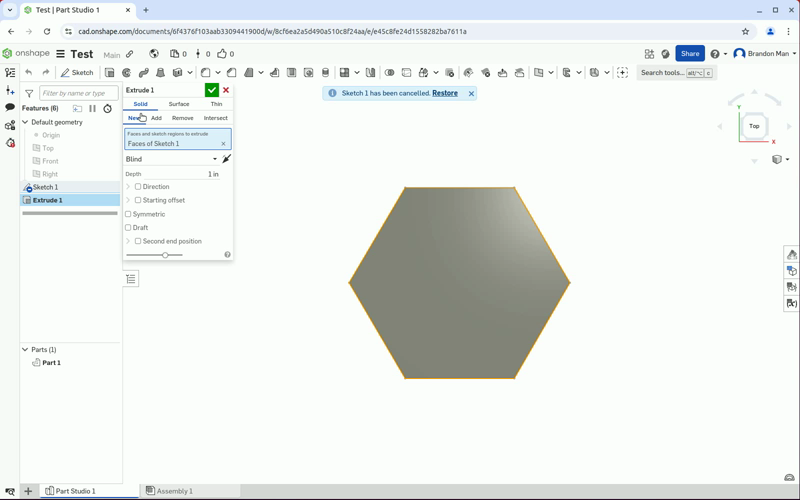
mouse_move(137, 120)
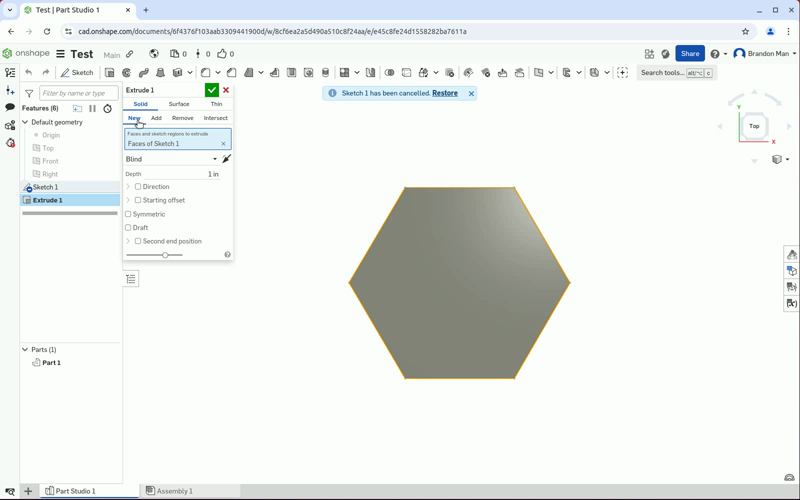
click(137, 120)
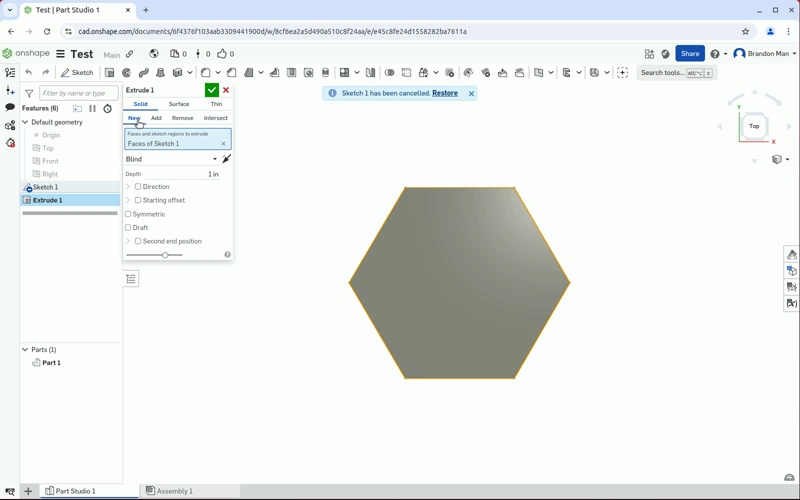
key(tab, 4)
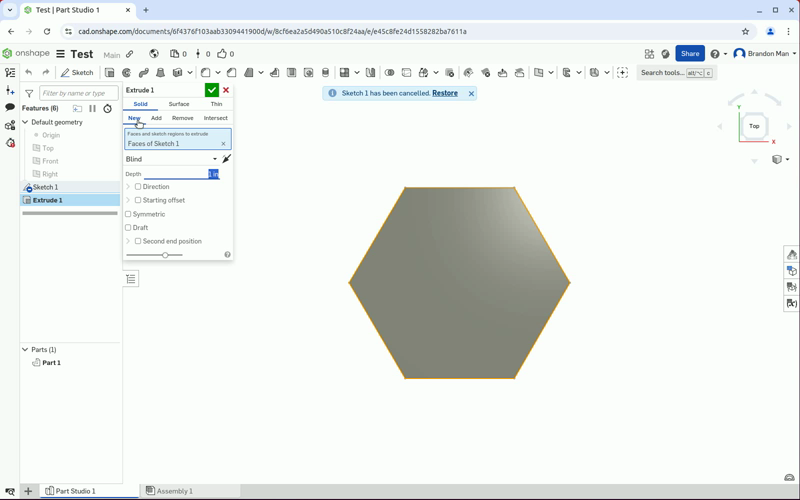
text(15.405)
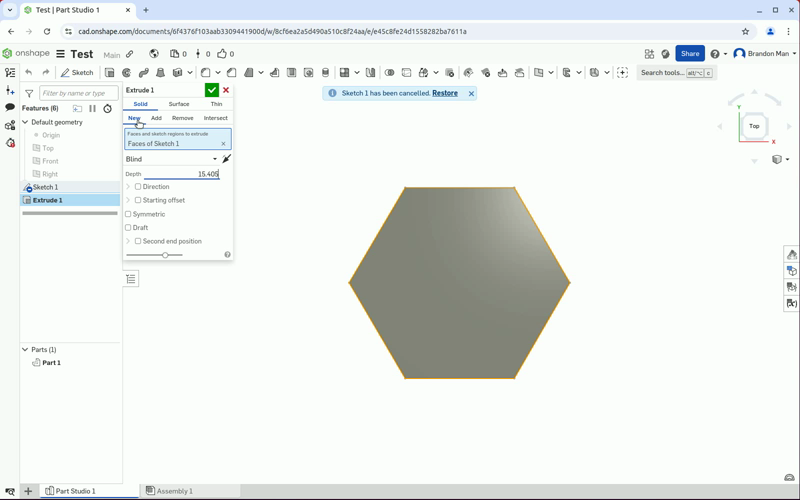
key(enter)
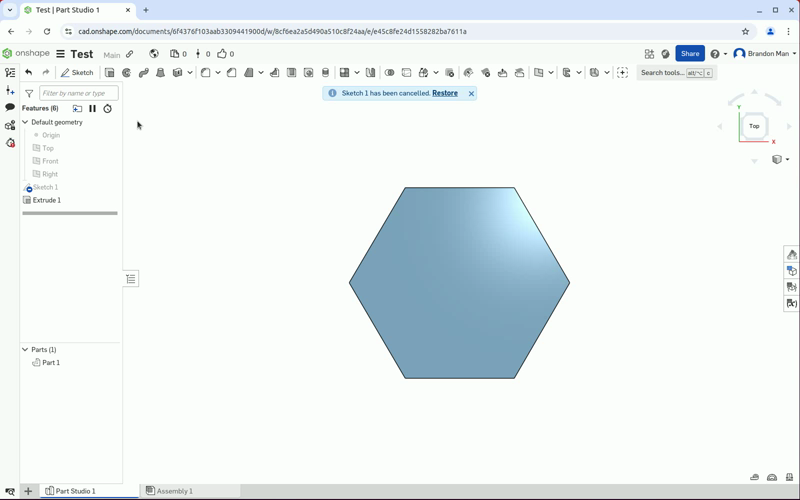
key(shift+h)
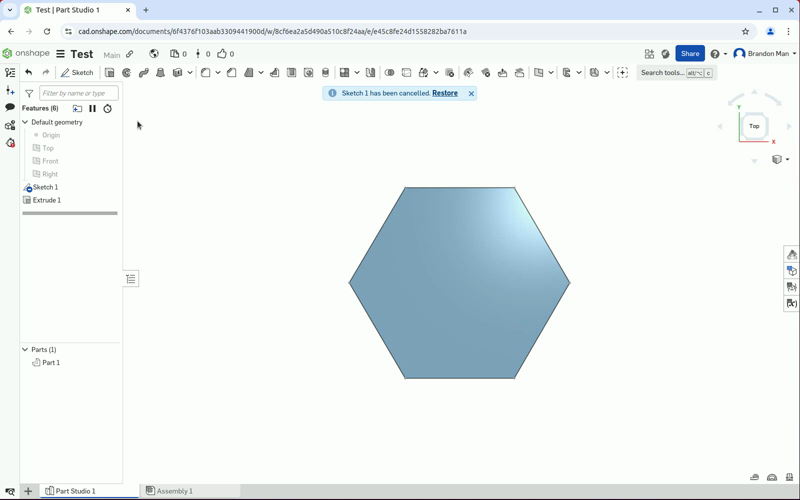
key(shift+h)
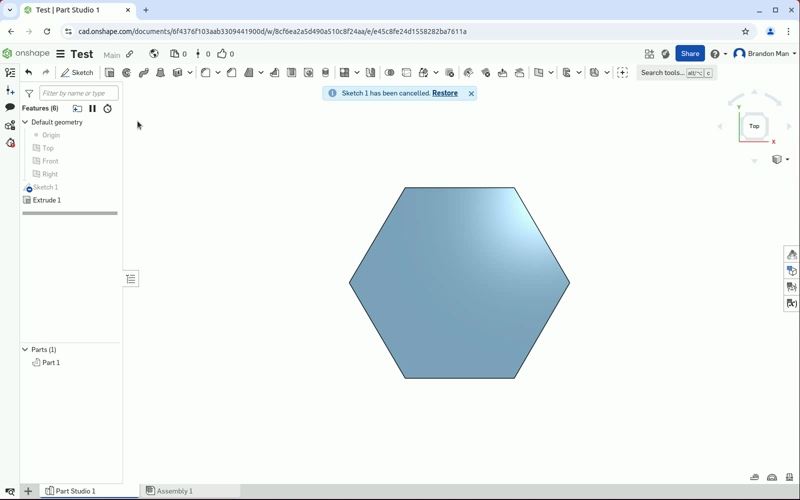
mouse_move(73, 189)
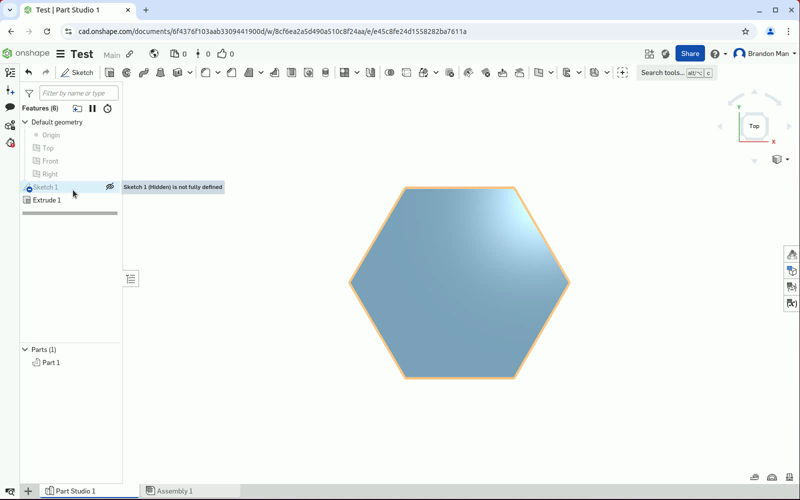
click(73, 189)
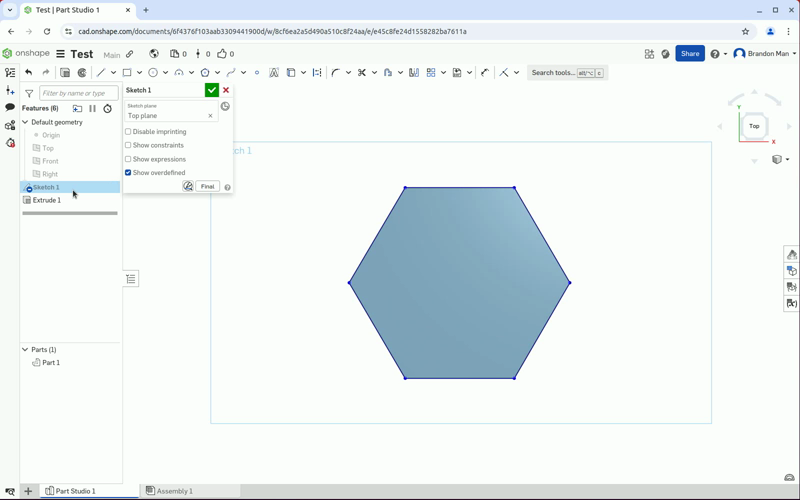
mouse_move(229, 92)
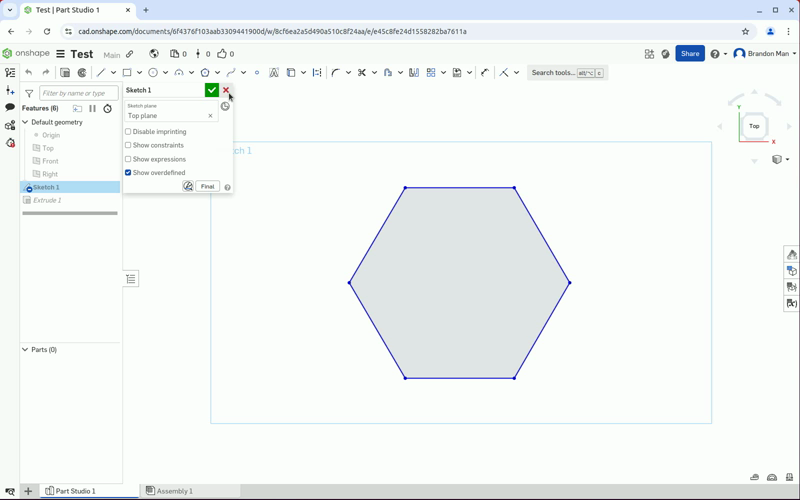
click(229, 92)
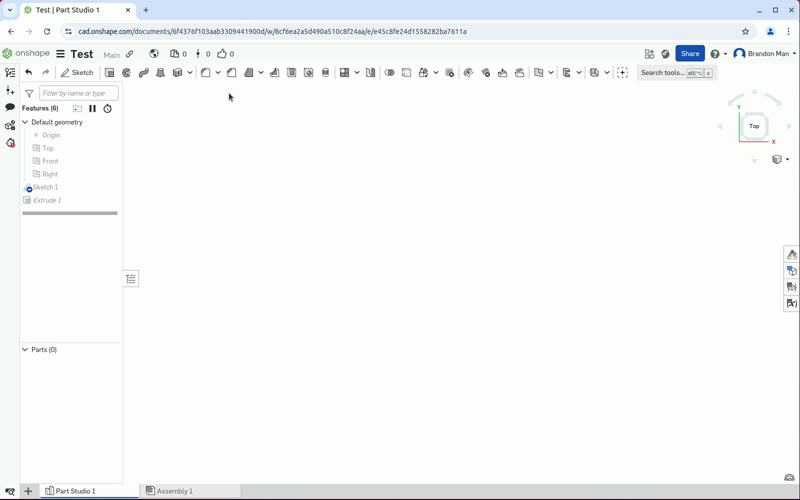
mouse_move(541, 75)
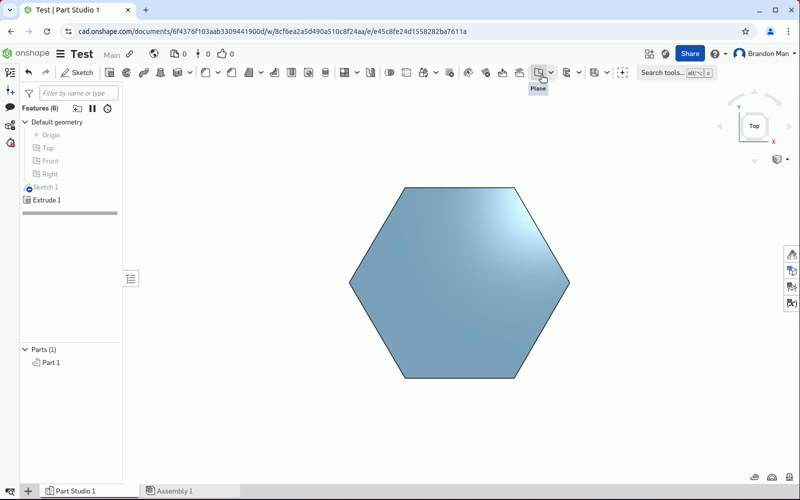
click(541, 75)
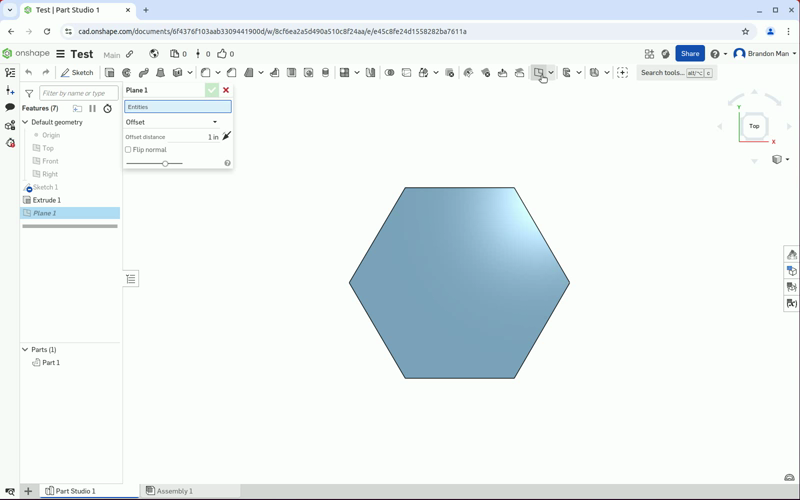
mouse_move(73, 150)
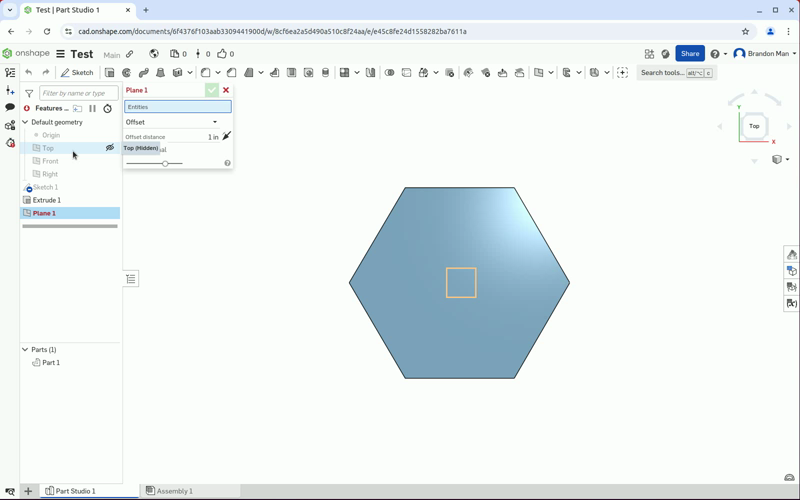
click(73, 150)
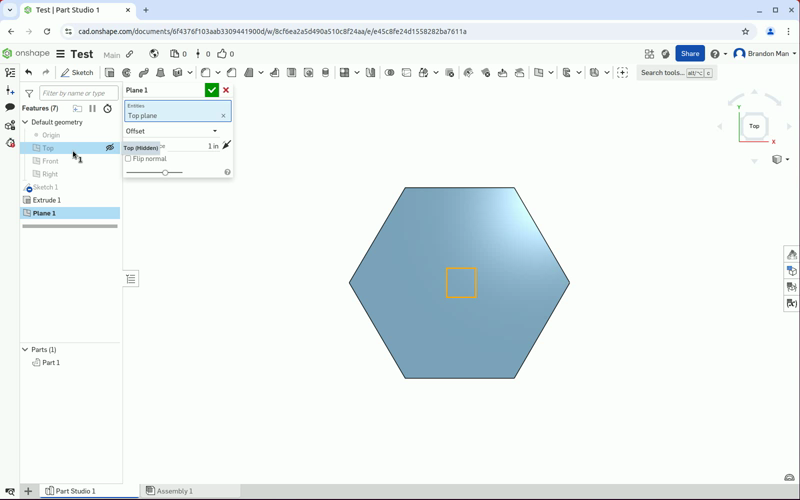
key(tab, 2)
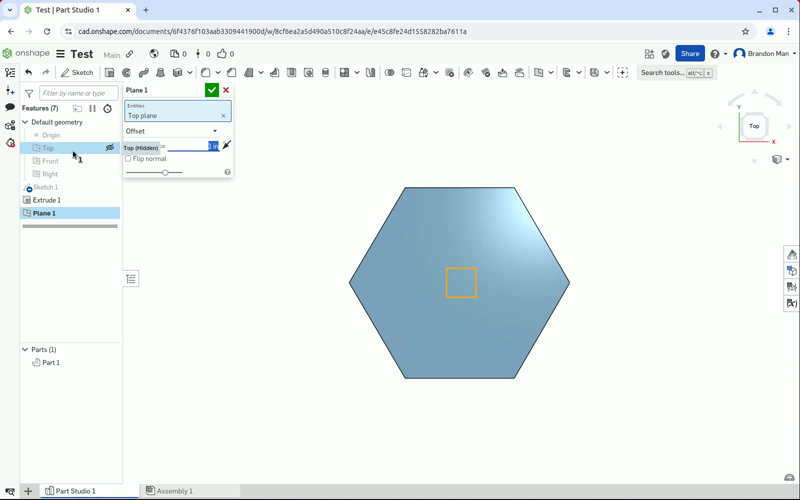
text(15.405)
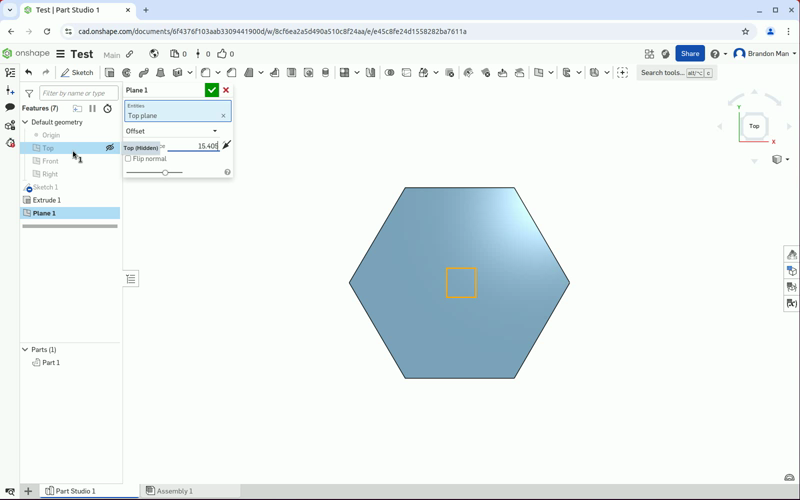
key(enter, 2)
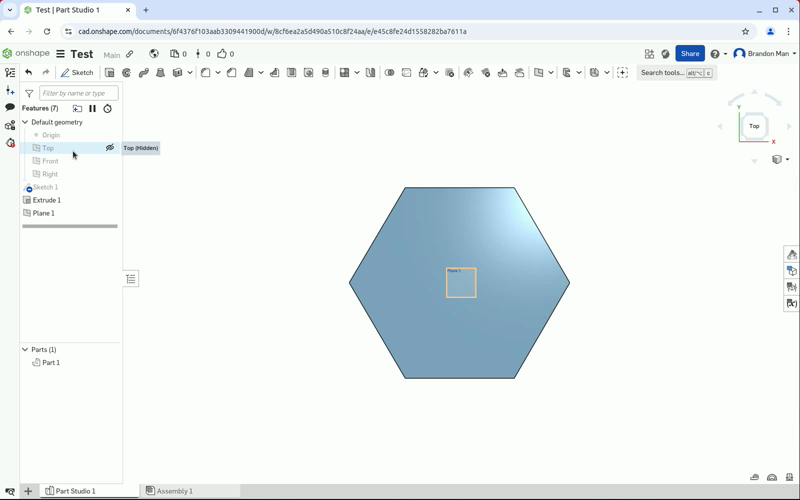
key(shift+s)
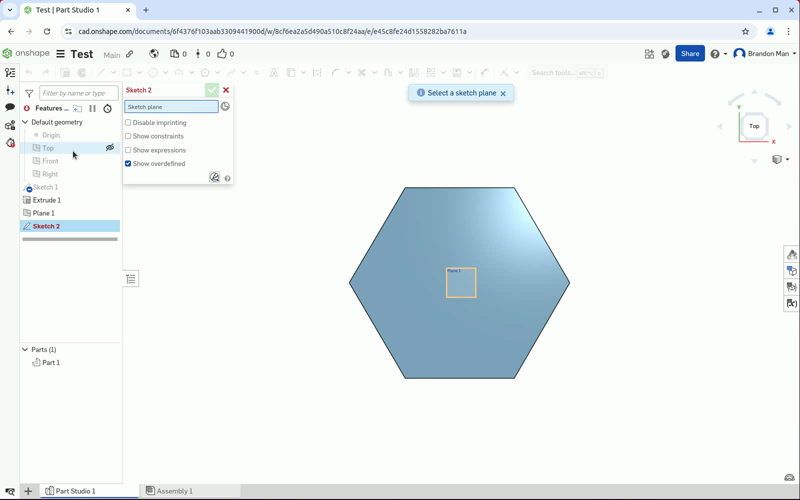
mouse_move(73, 215)
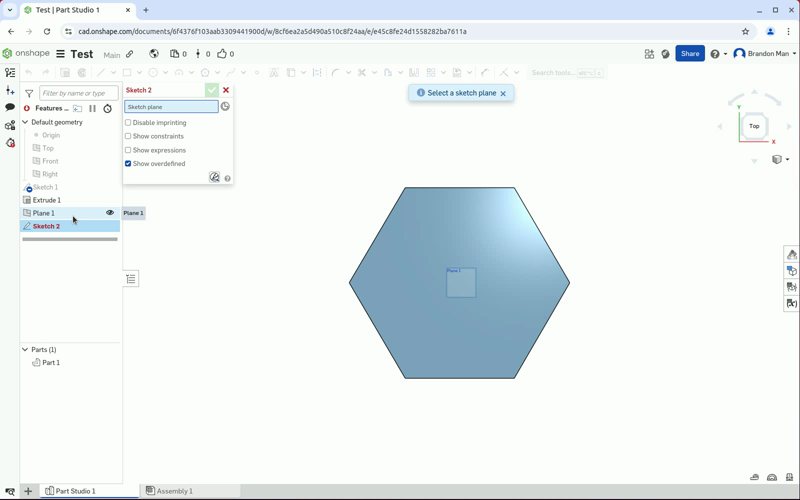
click(73, 215)
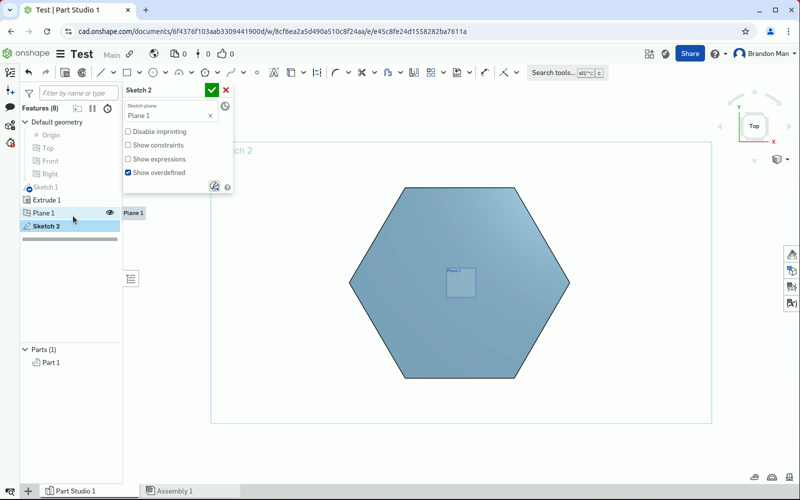
mouse_move(73, 352)
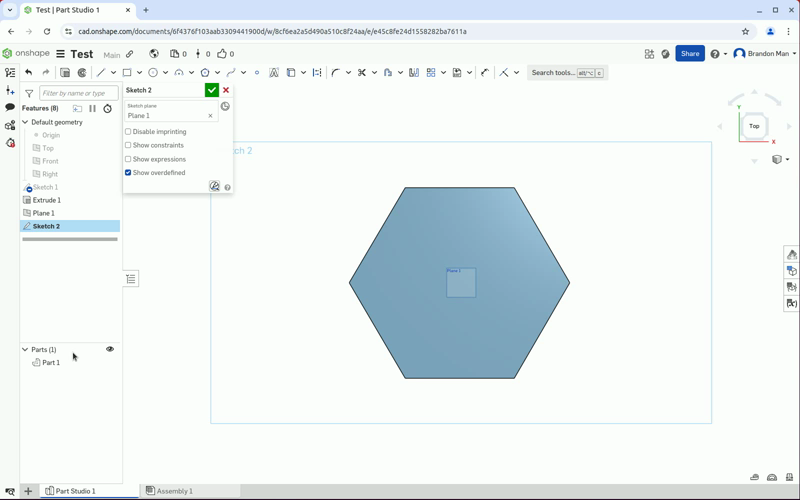
key(y)
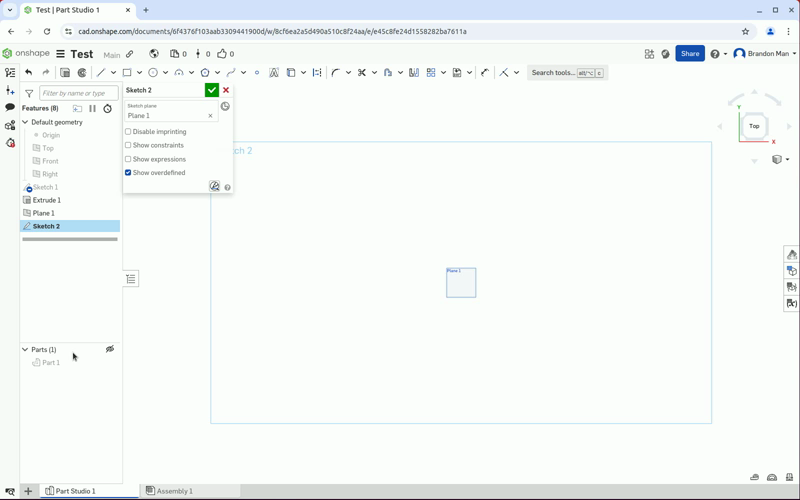
key(c)
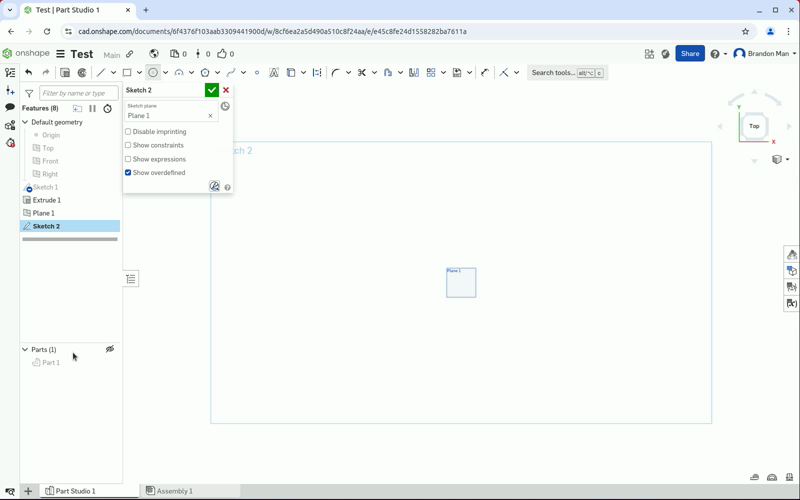
key_down(shift)
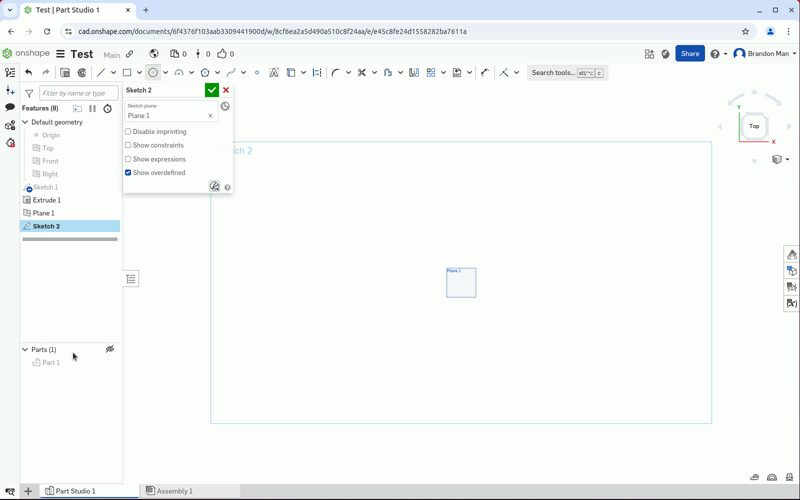
mouse_move(461, 282)
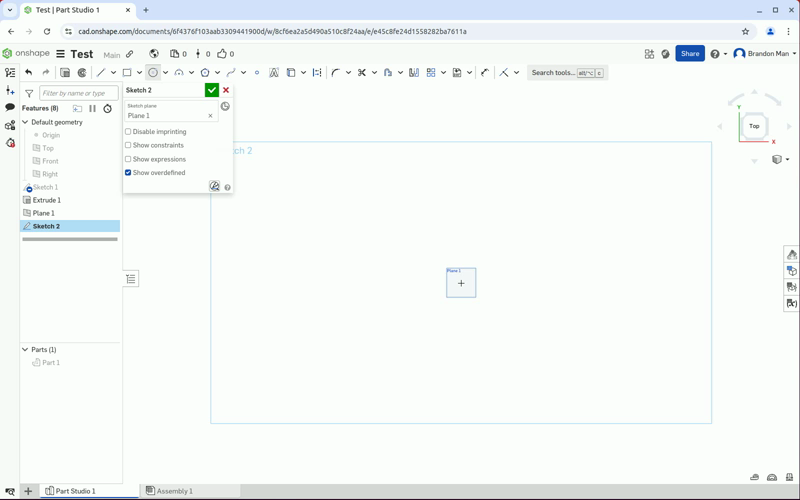
click(461, 282)
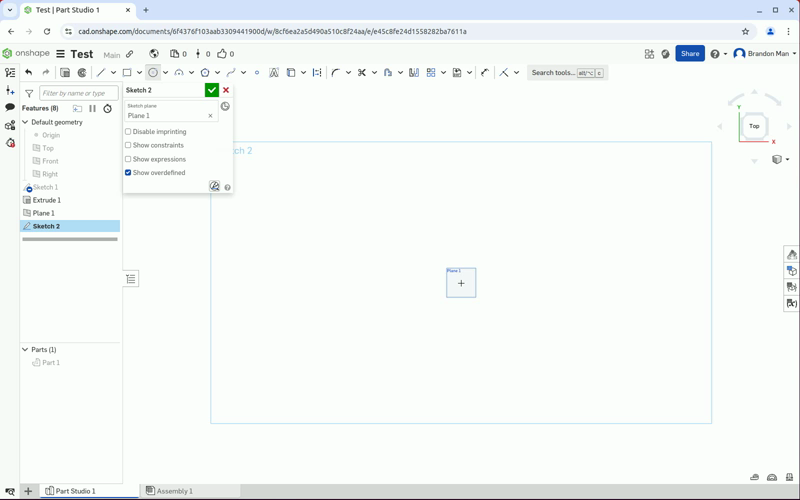
key_up(shift)
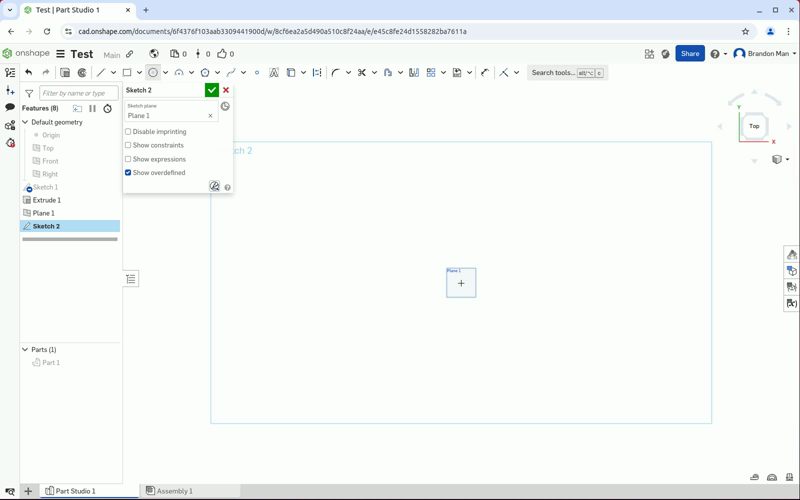
mouse_move(552, 282)
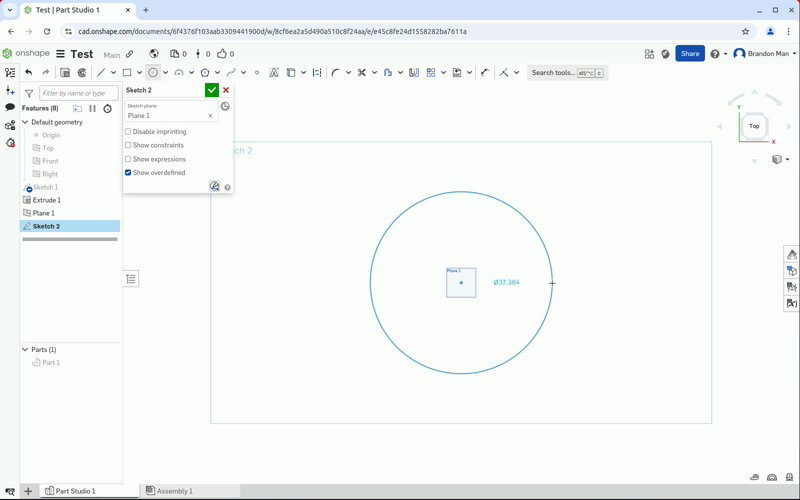
click(552, 282)
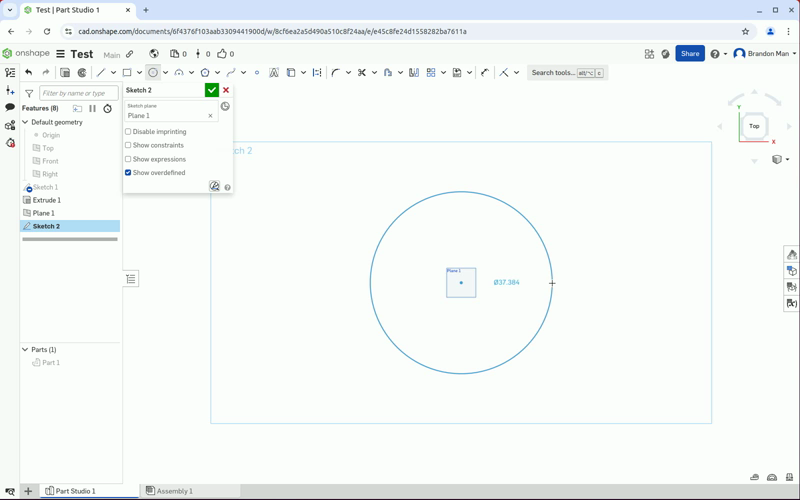
key(esc)
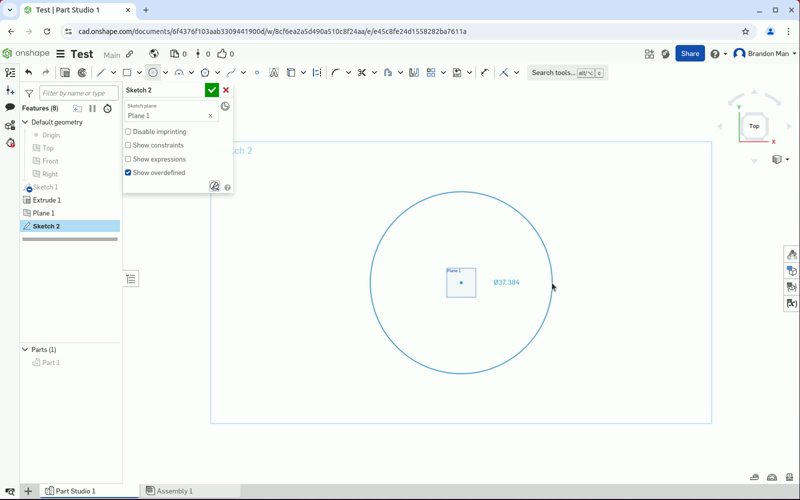
mouse_move(503, 228)
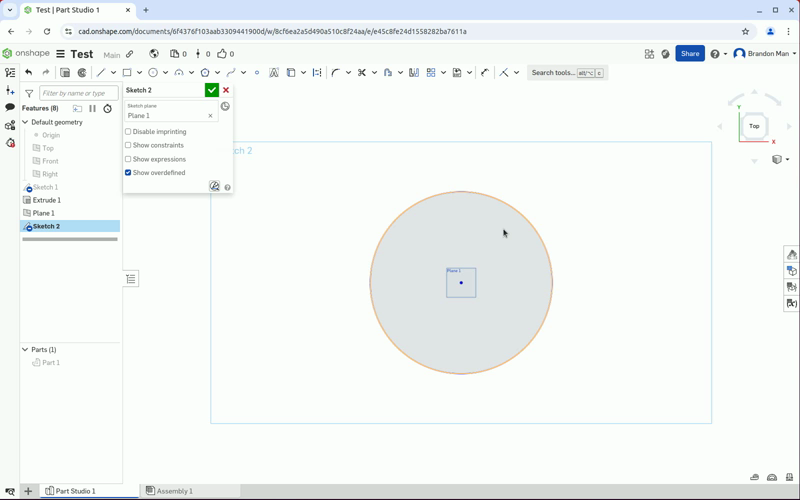
click(503, 228)
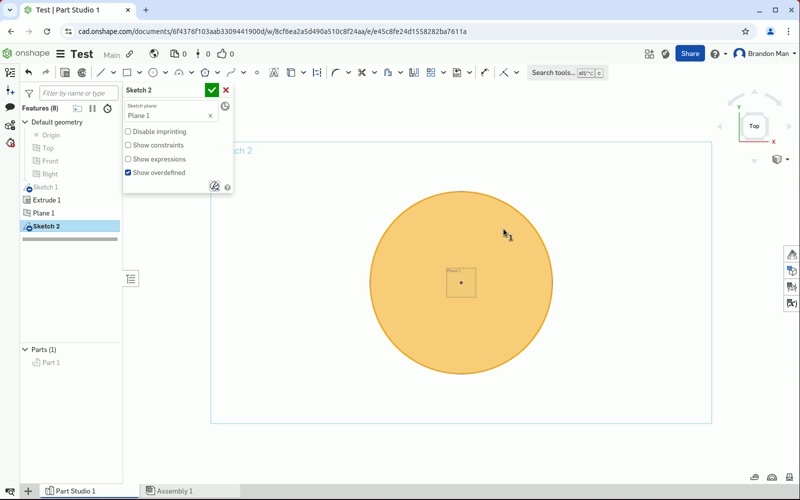
mouse_move(73, 352)
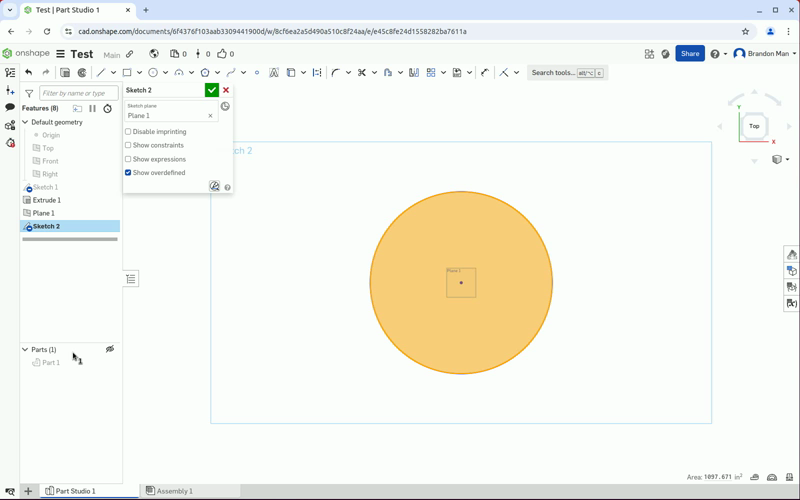
key(shift+y)
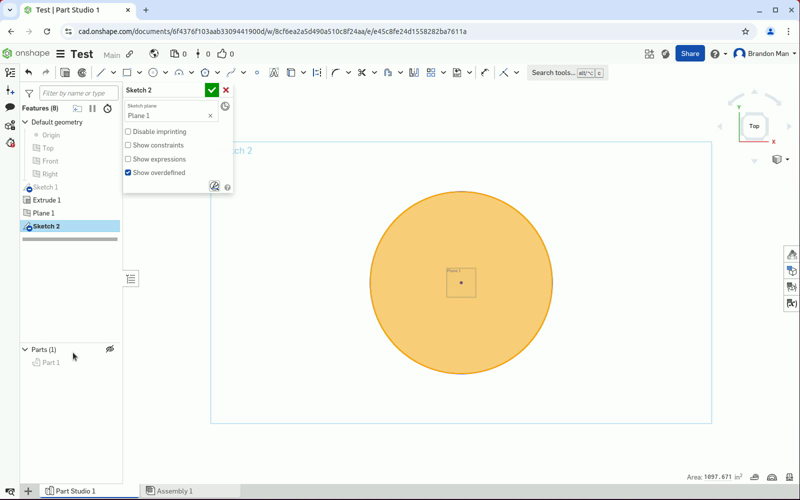
key(shift+e)
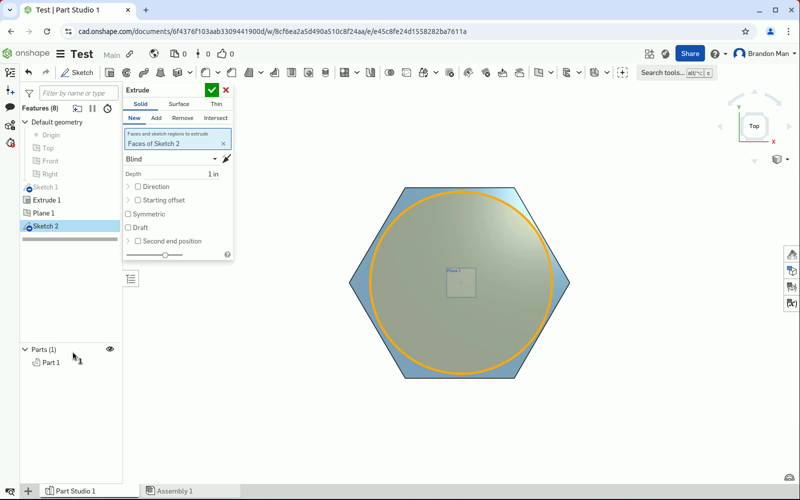
mouse_move(143, 106)
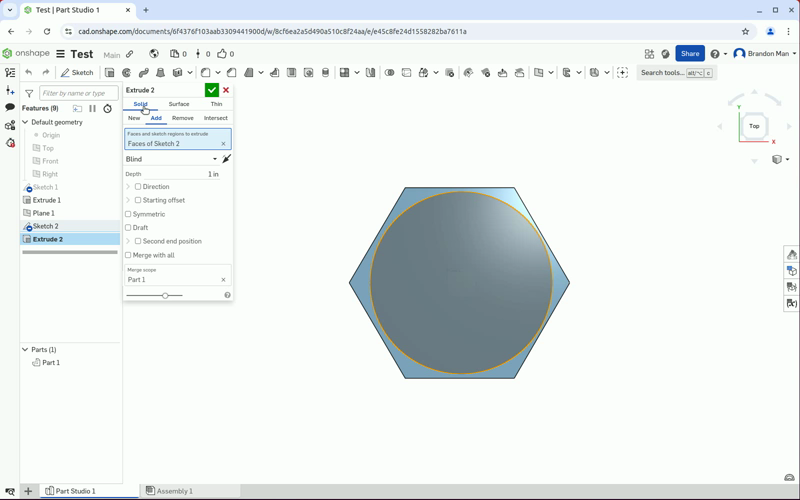
click(143, 106)
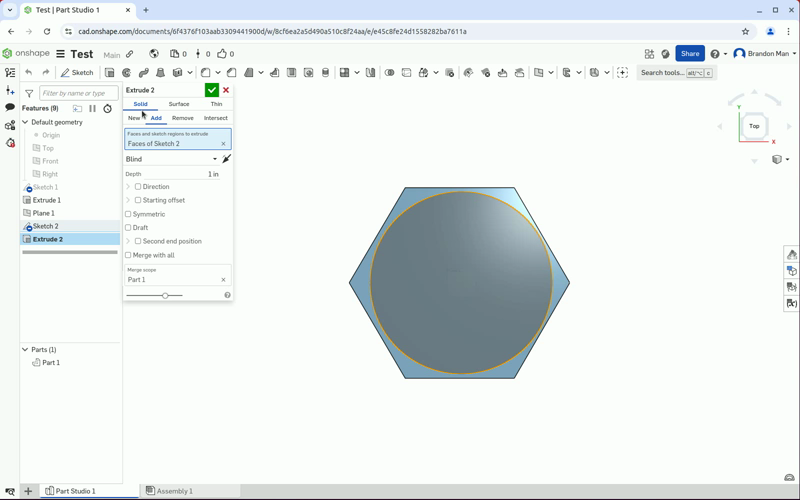
mouse_move(137, 120)
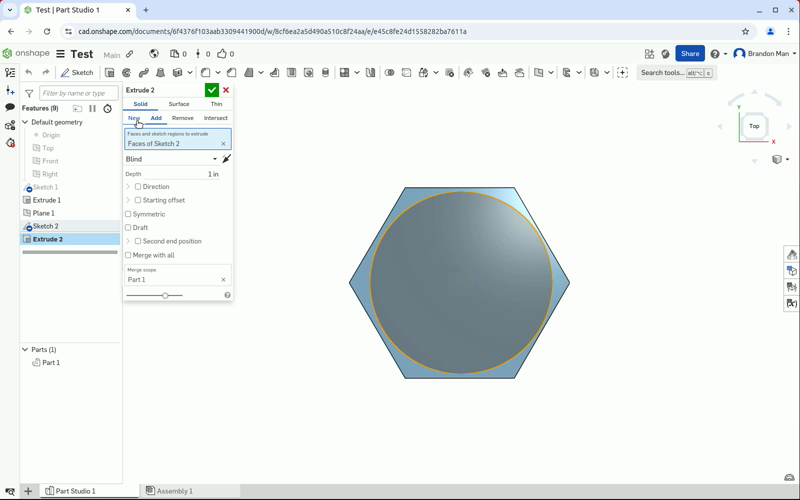
click(137, 120)
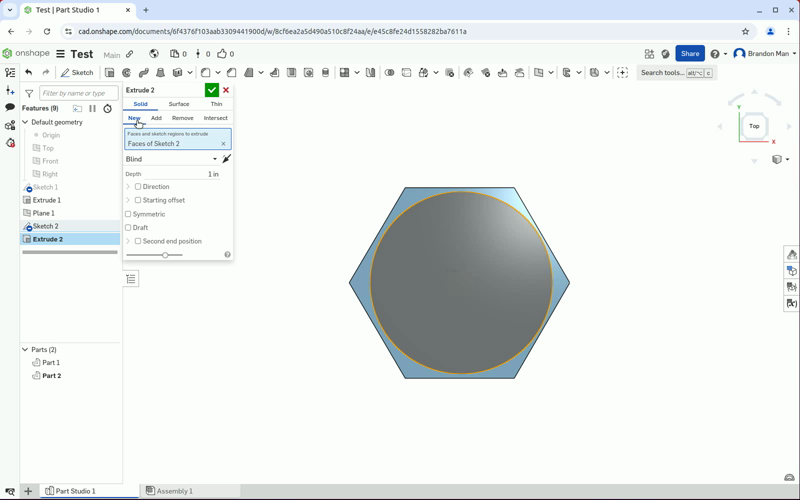
key(tab, 4)
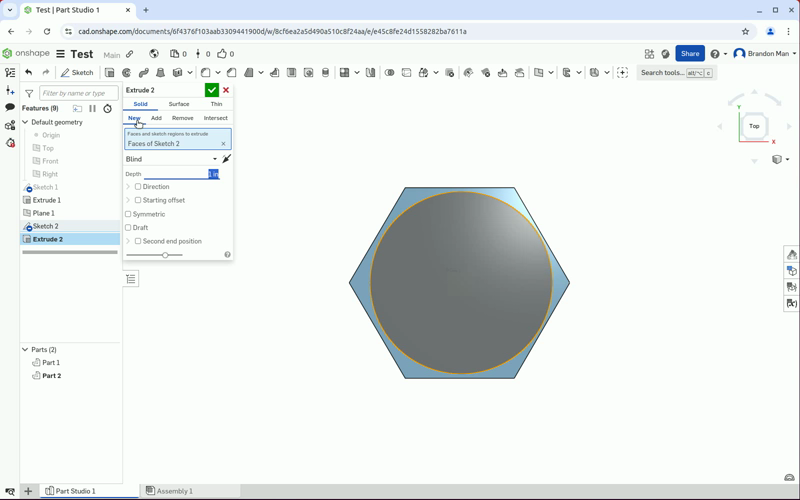
text(7.703)
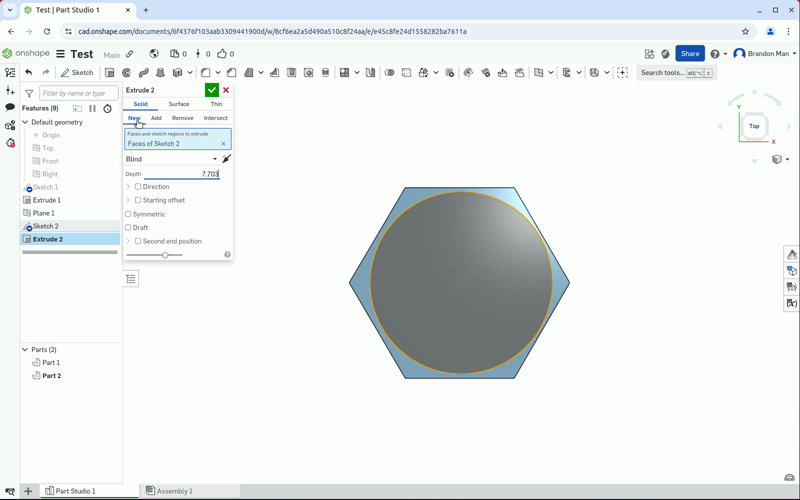
key(enter)
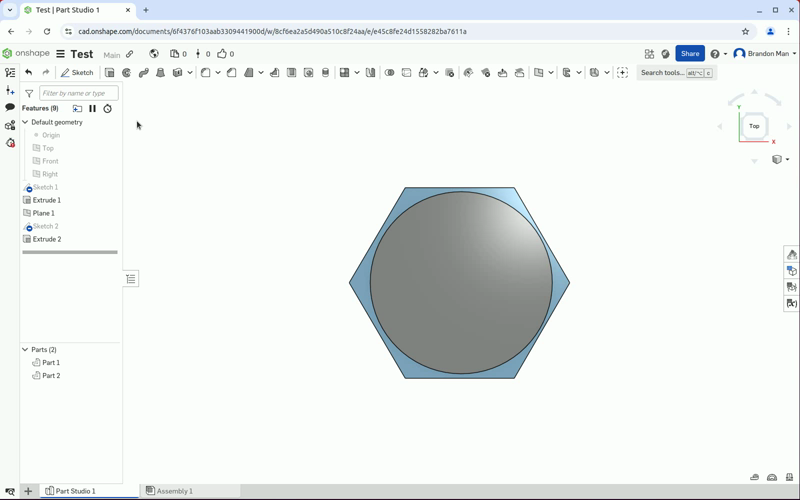
key(shift+h)
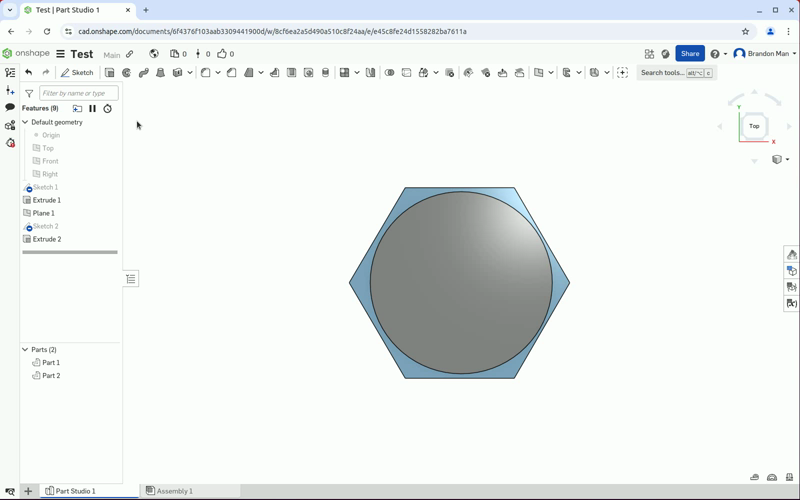
key(shift+h)
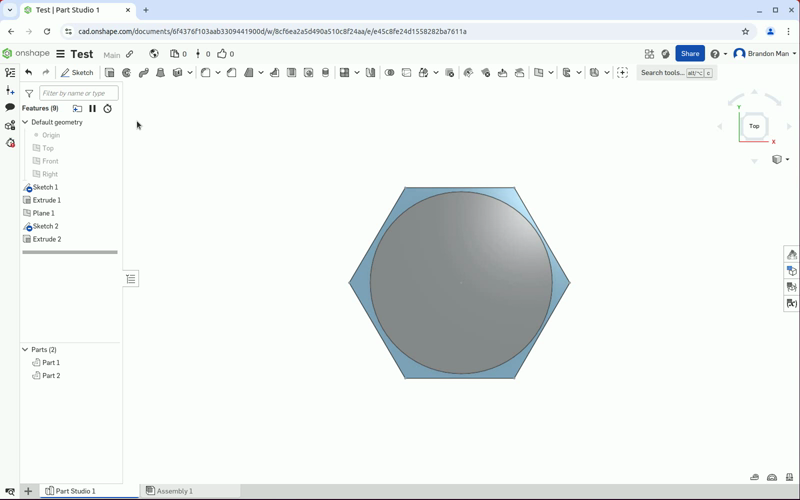
key(shift+7)
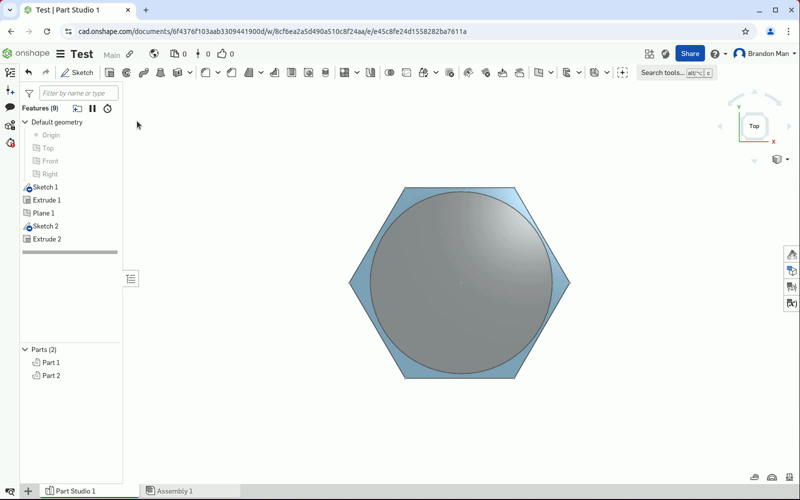
key(up, 3)
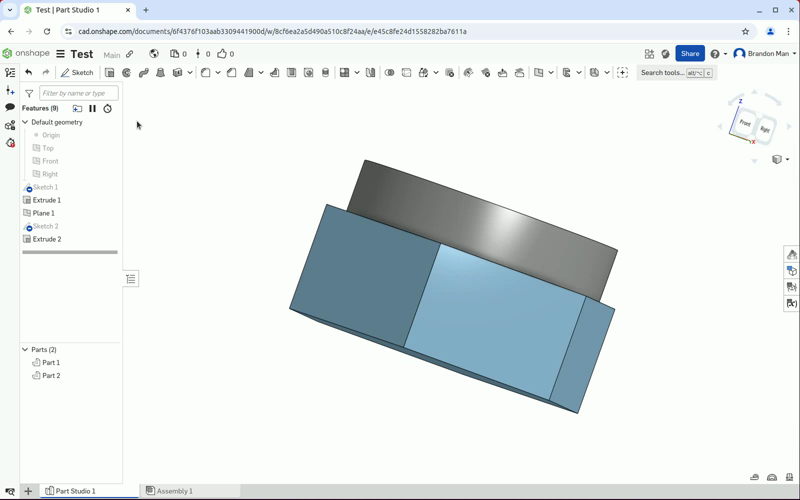
key(left, 3)
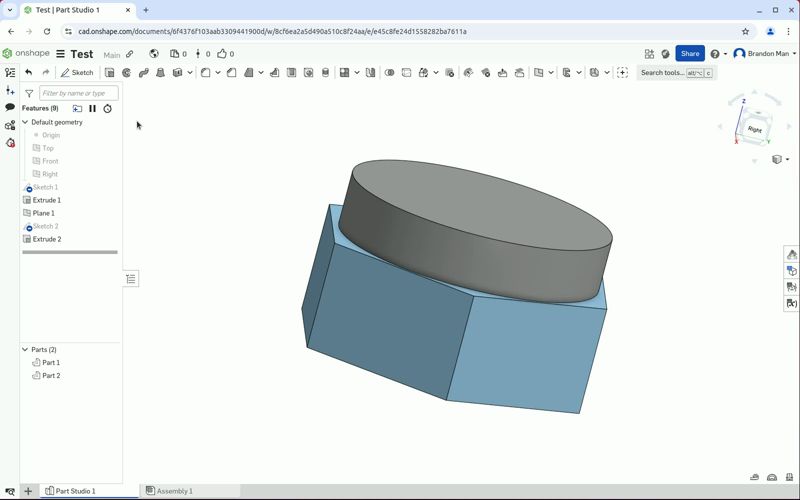
key(right, 3)
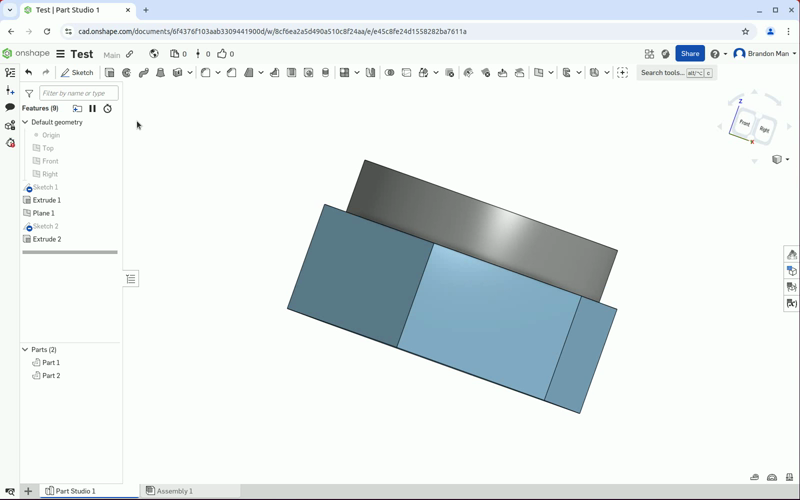
key(down, 3)
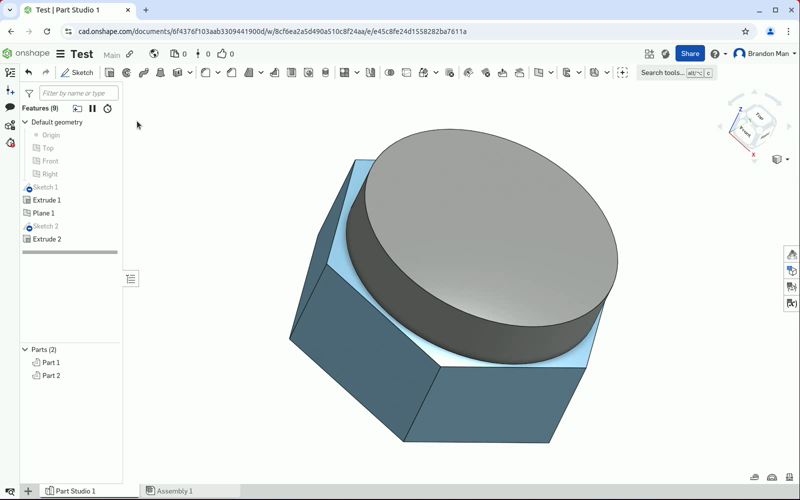
mouse_move(73, 189)
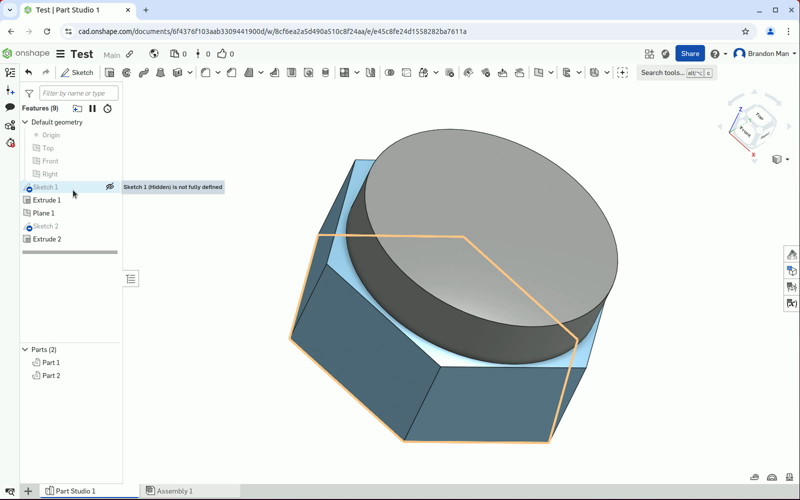
click(73, 189)